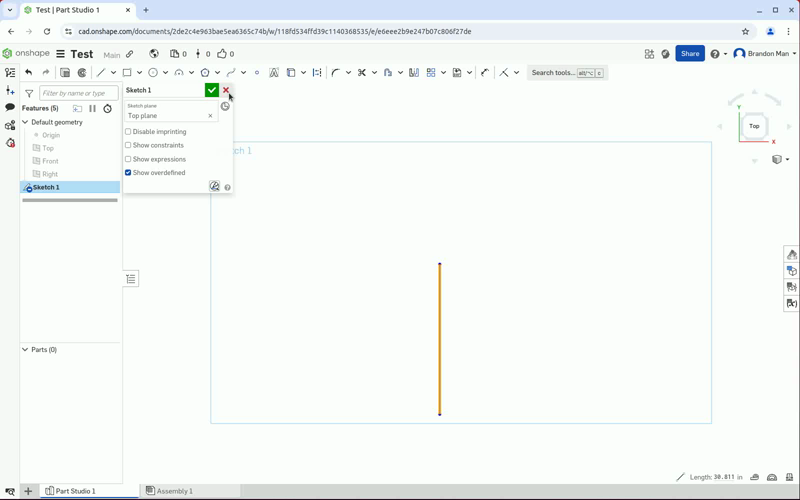
key(shift+h)
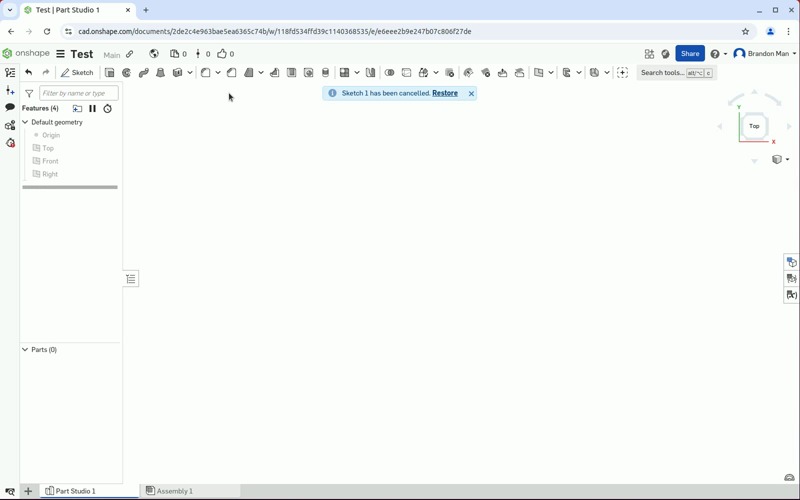
mouse_move(73, 352)
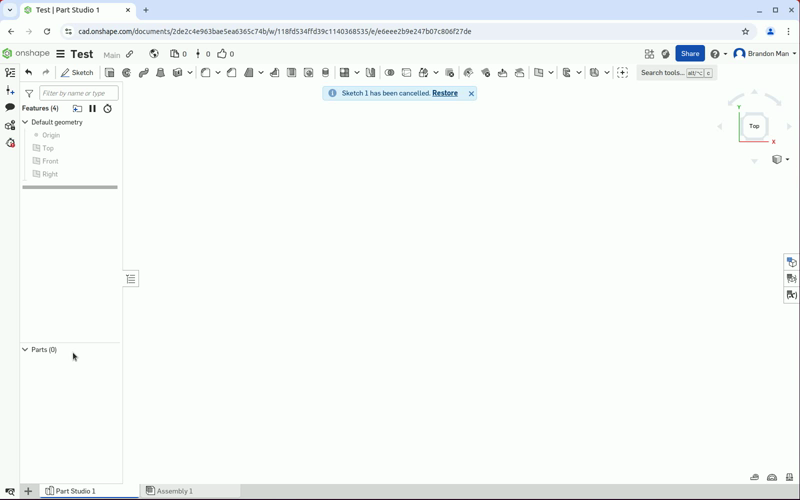
key(y)
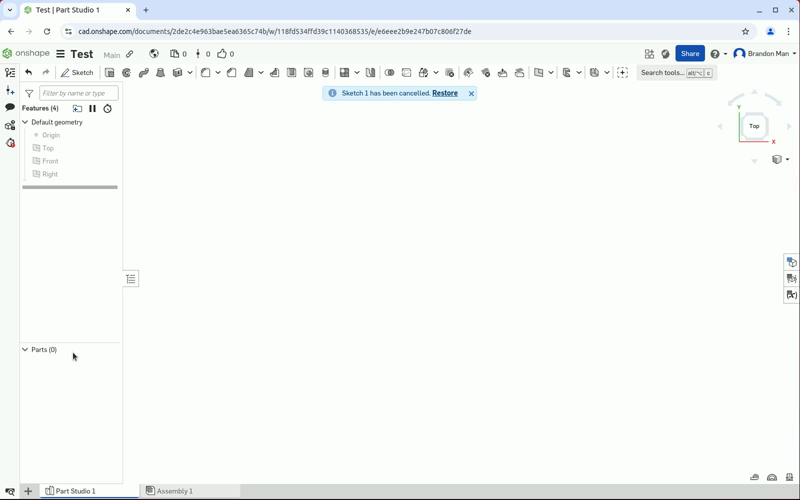
key(shift+p)
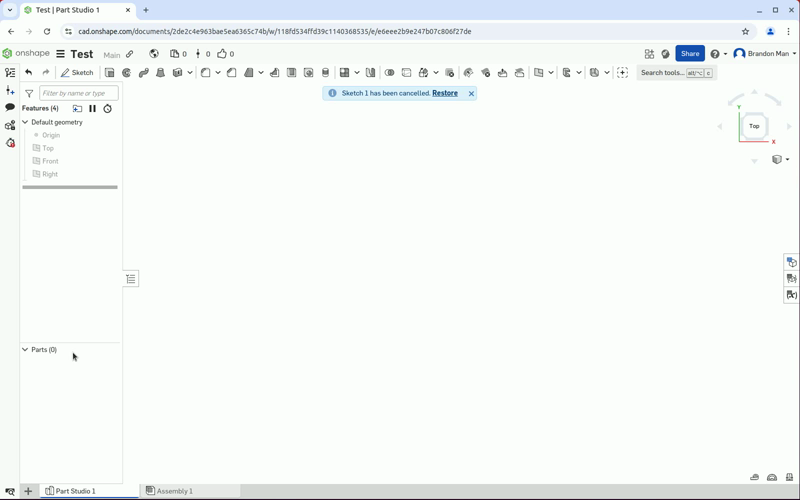
key(space)
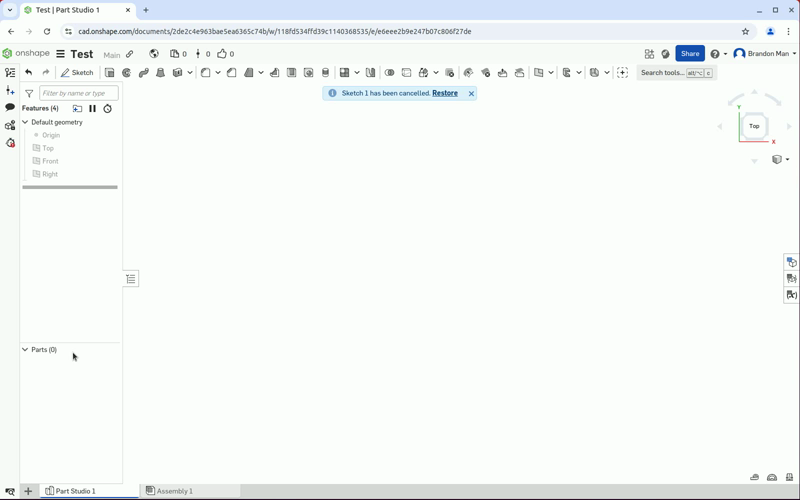
key_down(shift)
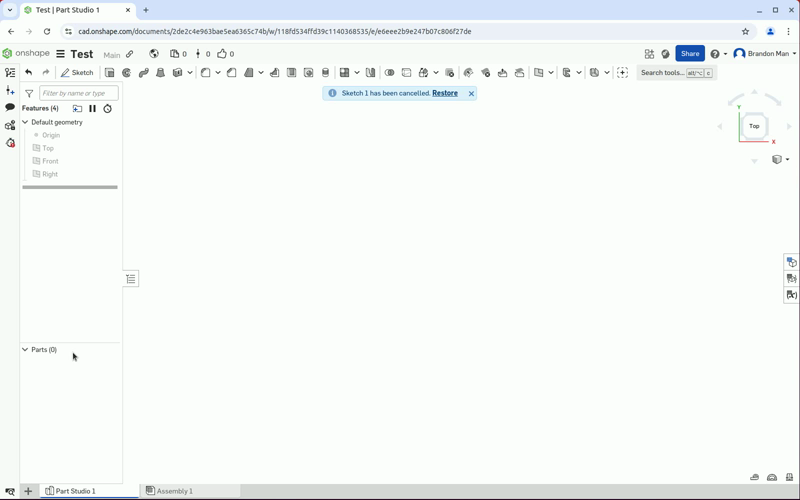
key(up)
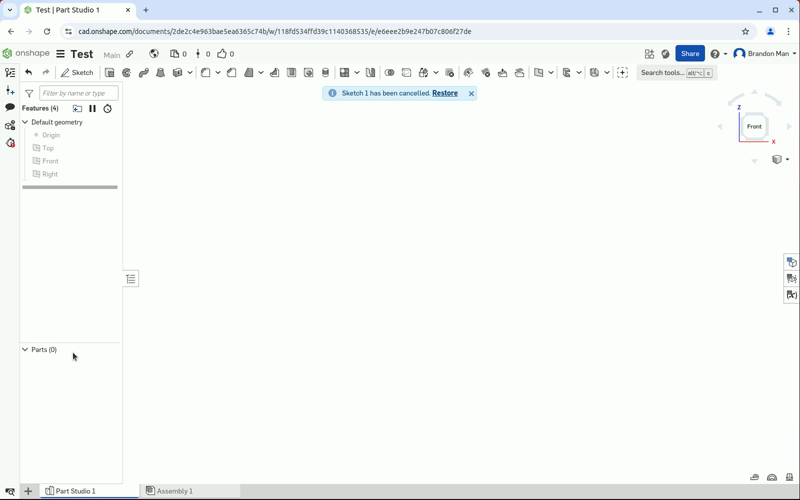
key_up(shift)
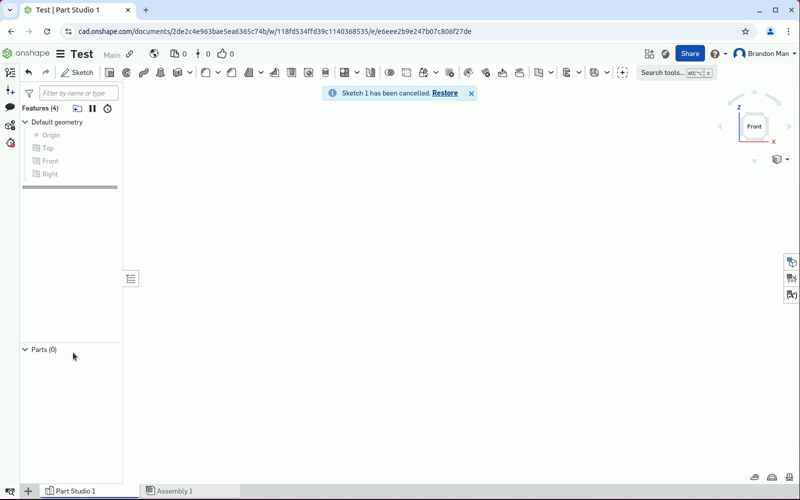
mouse_move(73, 352)
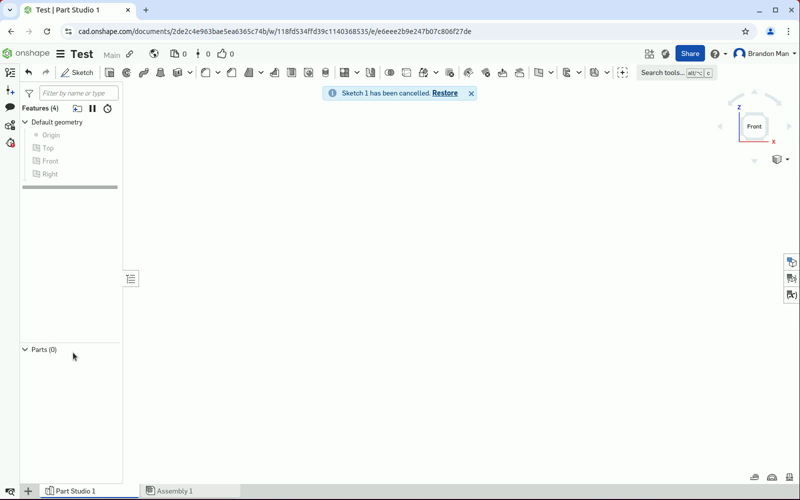
key(shift+y)
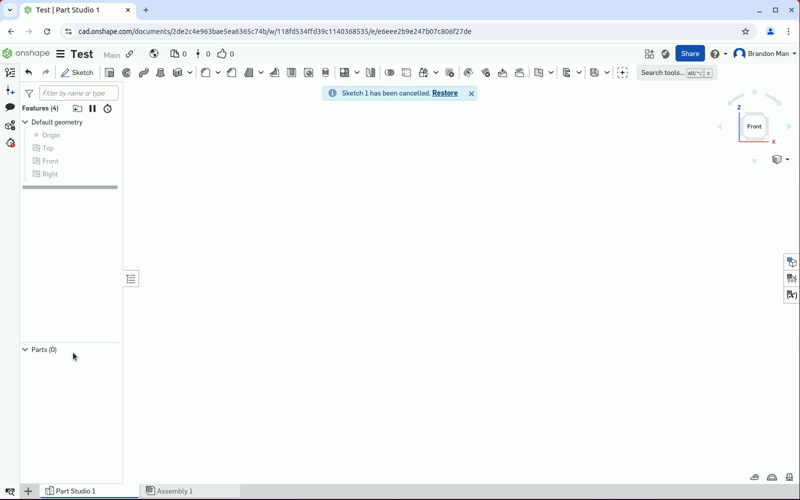
key(shift+s)
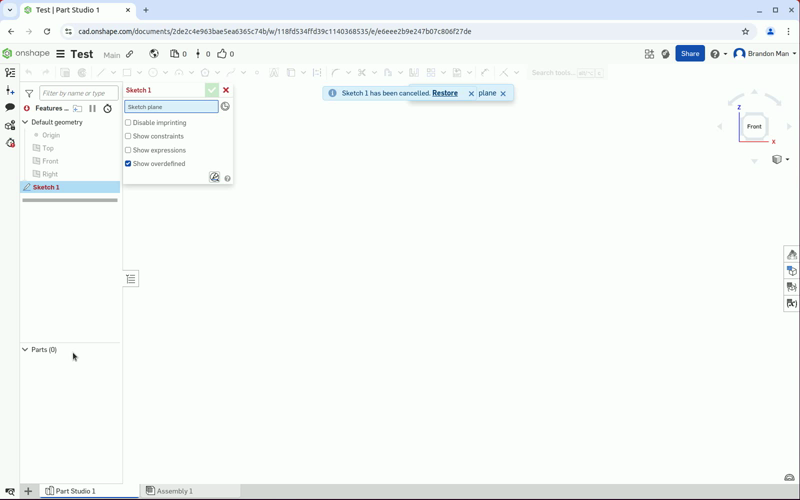
mouse_move(73, 163)
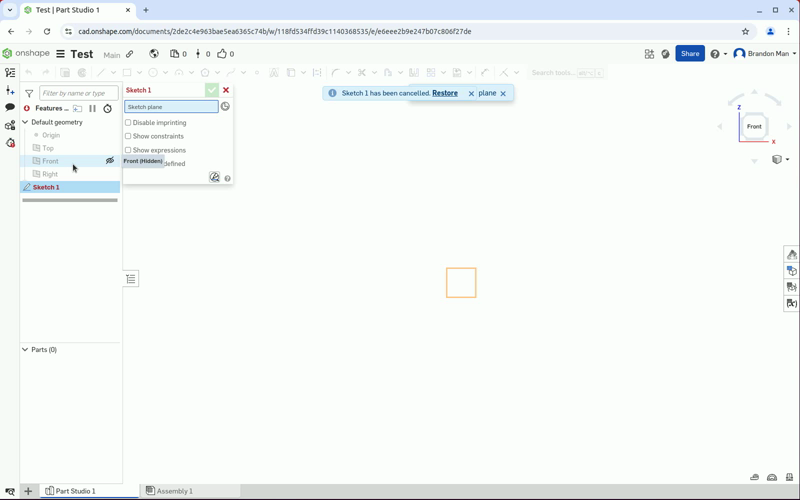
click(73, 163)
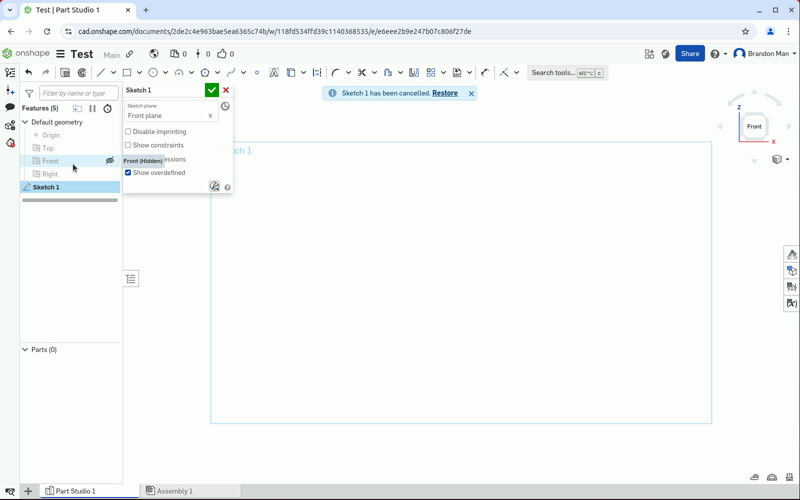
mouse_move(73, 352)
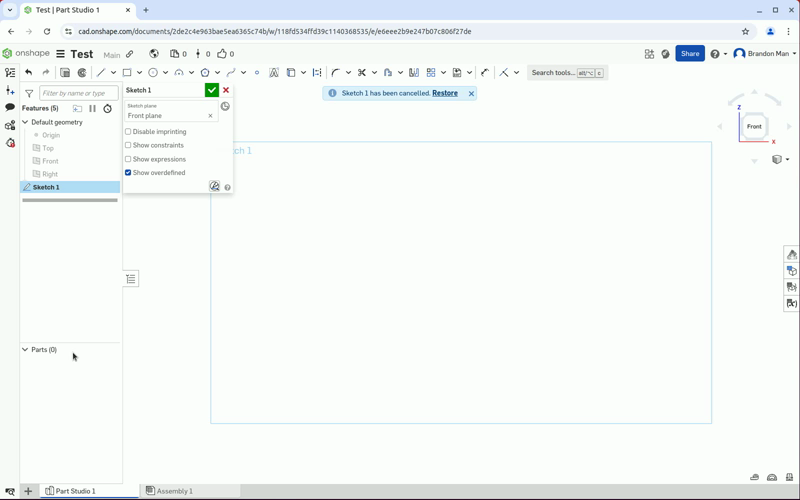
key(y)
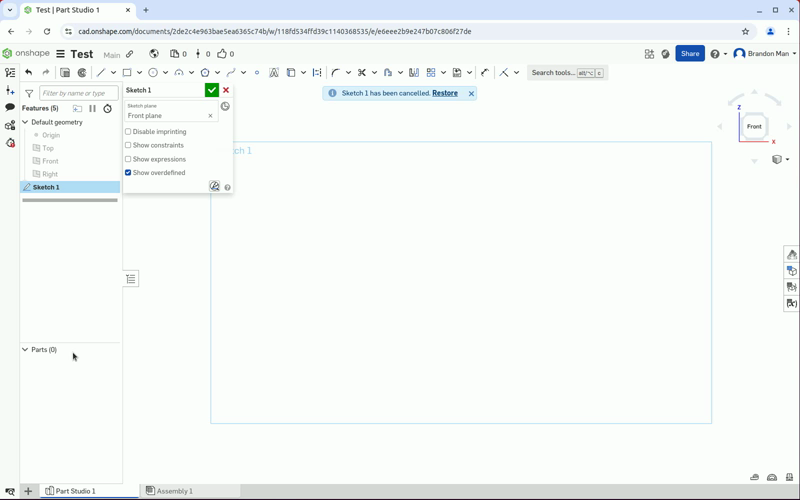
key(l)
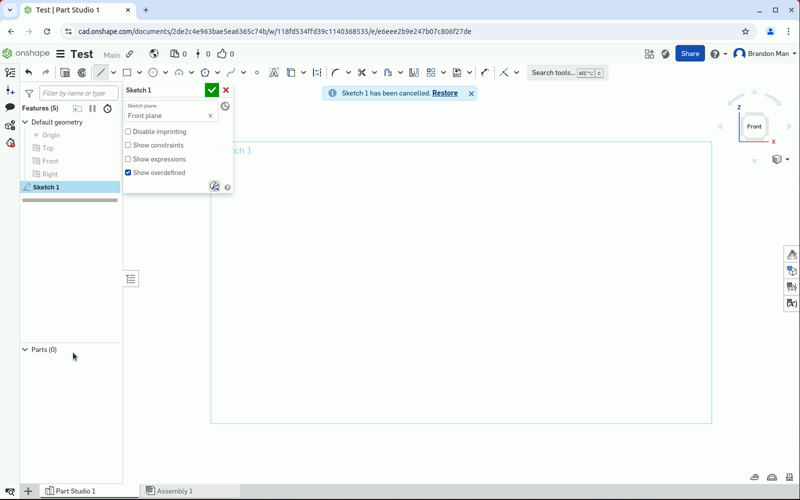
key_down(shift)
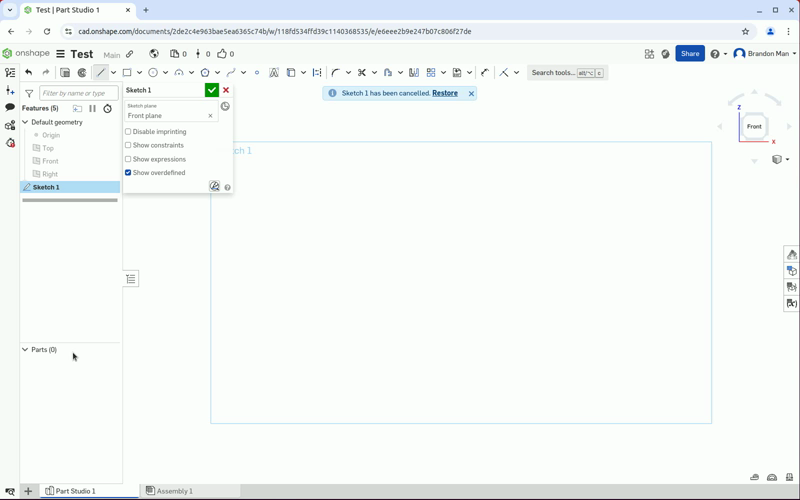
mouse_move(494, 253)
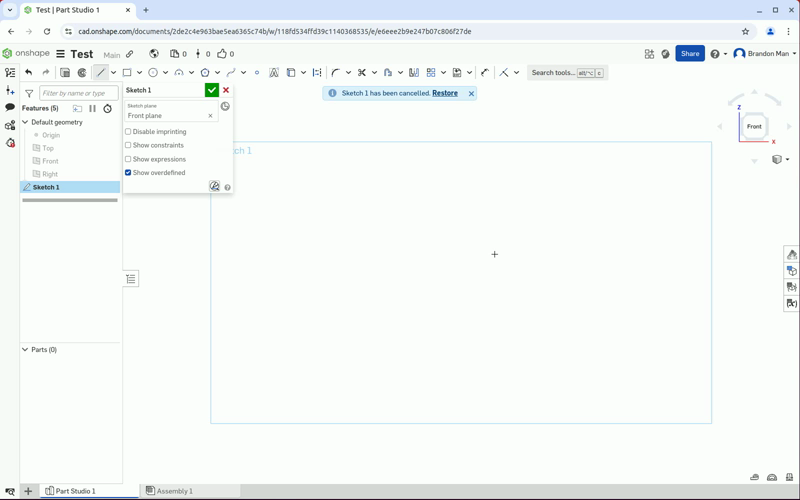
click(494, 253)
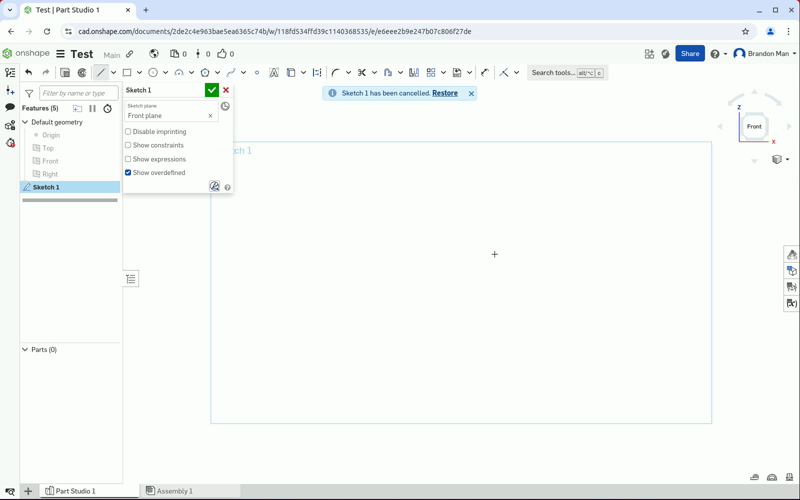
key_up(shift)
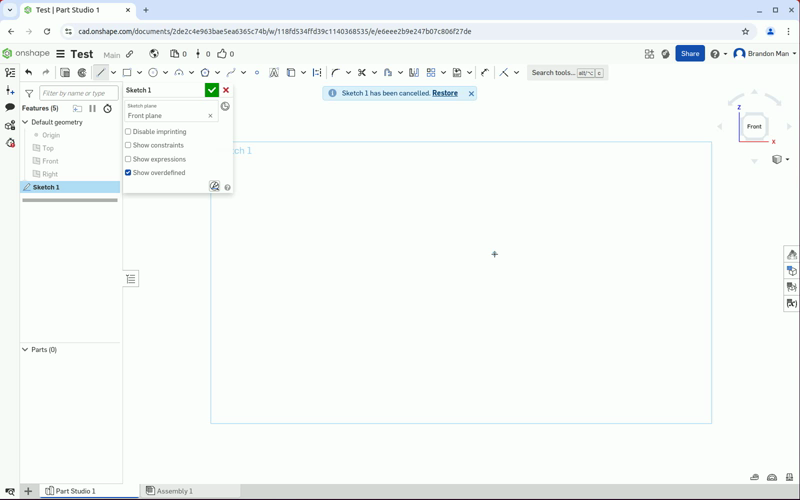
key_down(shift)
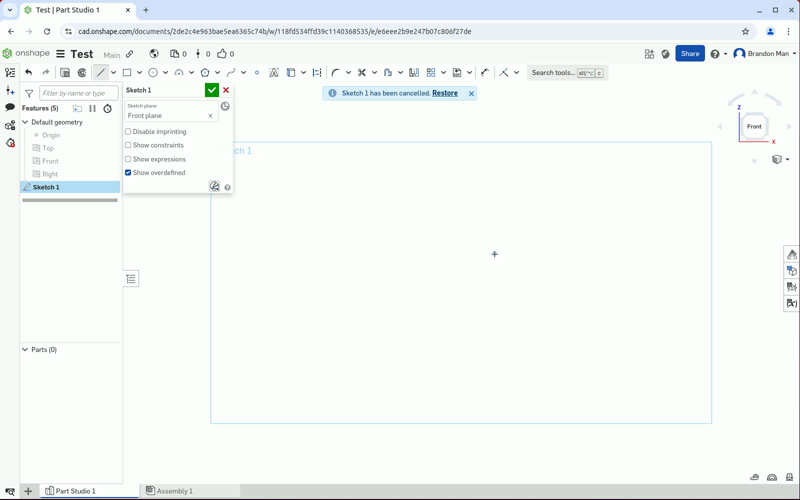
mouse_move(524, 253)
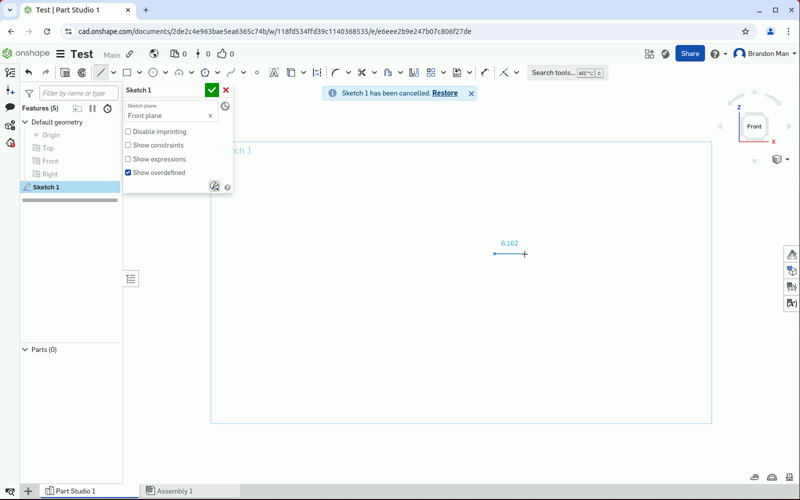
mouse_move(513, 280)
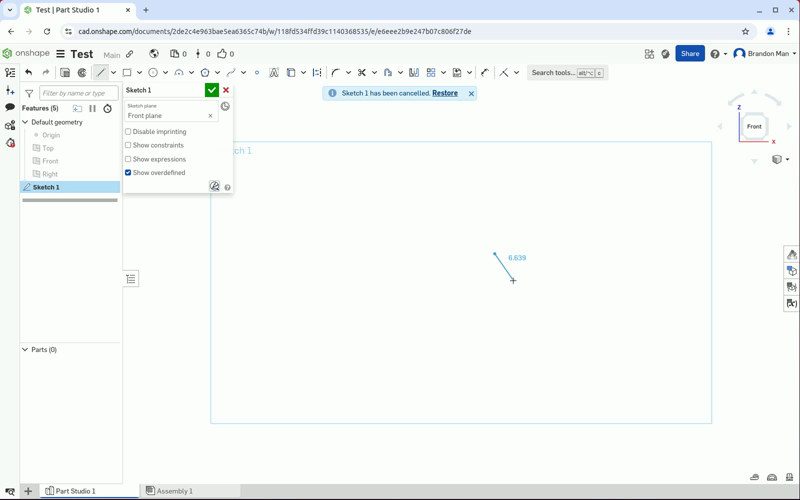
click(513, 280)
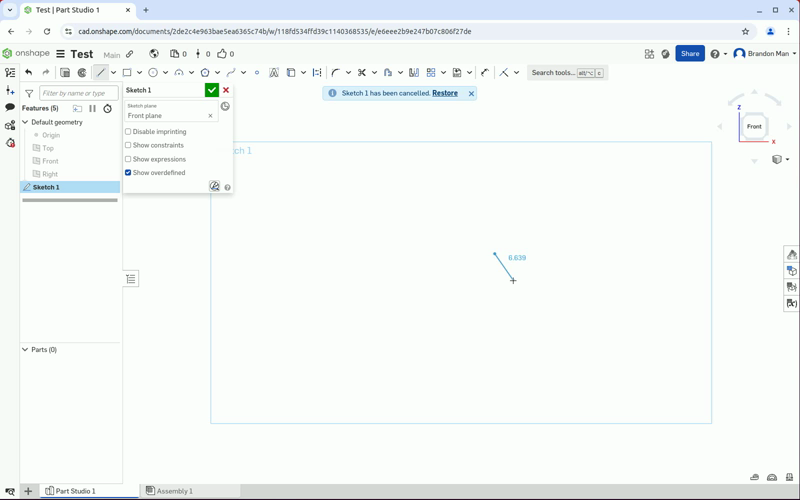
key_up(shift)
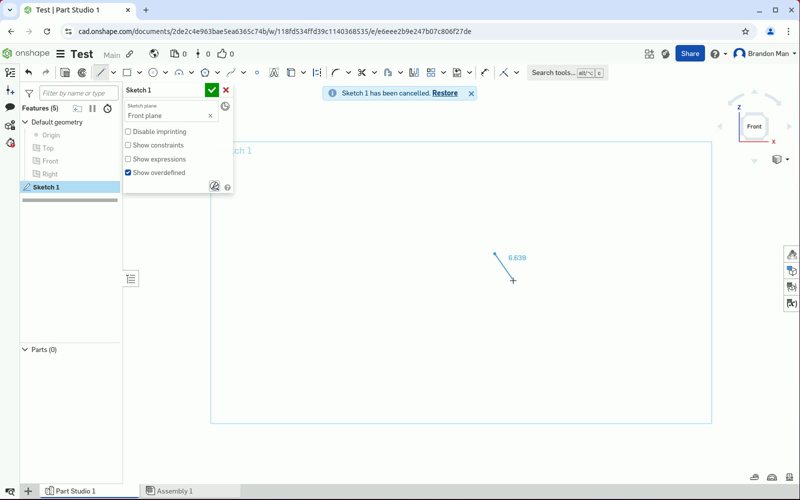
key_down(shift)
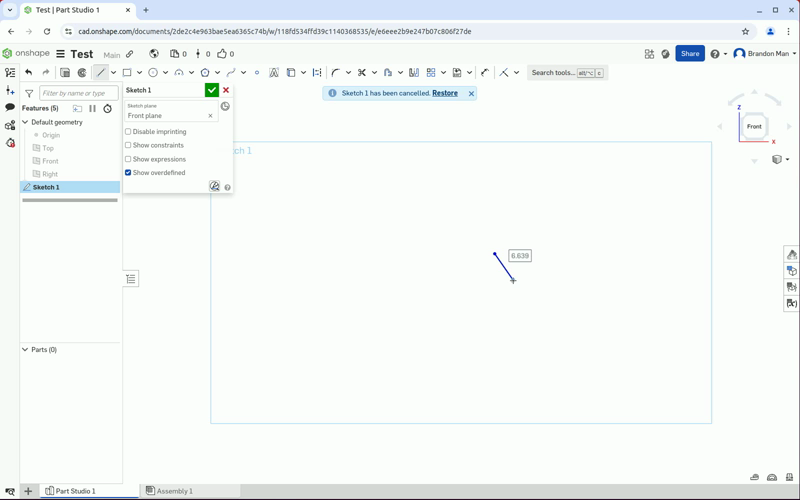
mouse_move(543, 280)
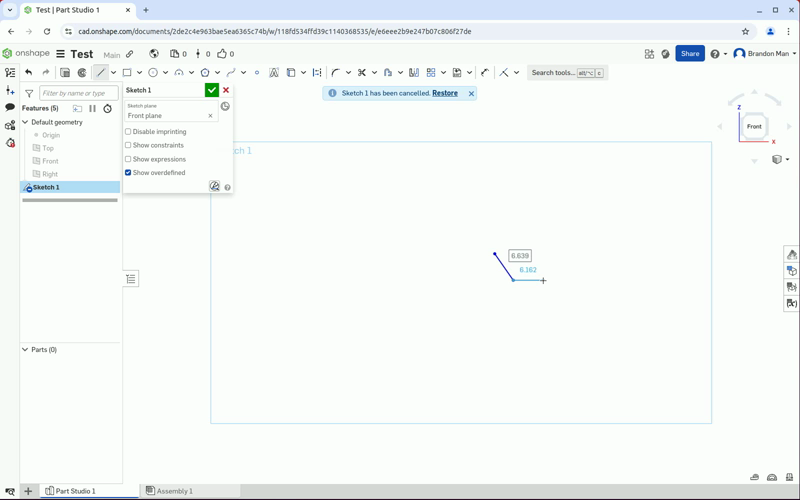
mouse_move(546, 277)
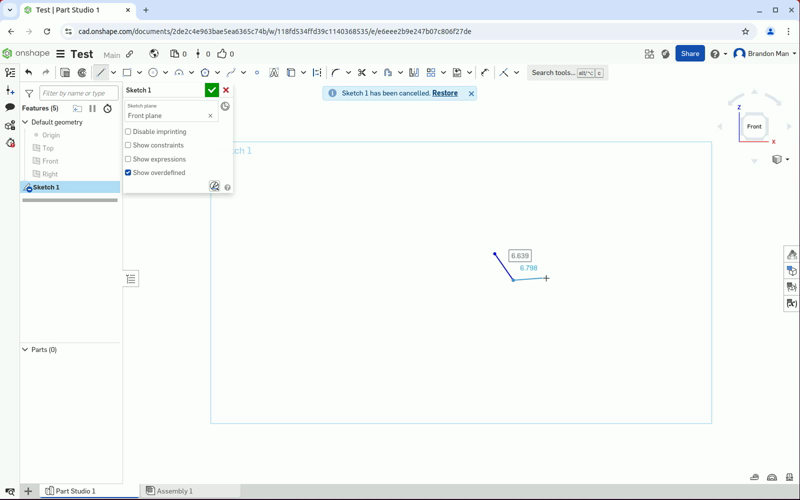
click(546, 277)
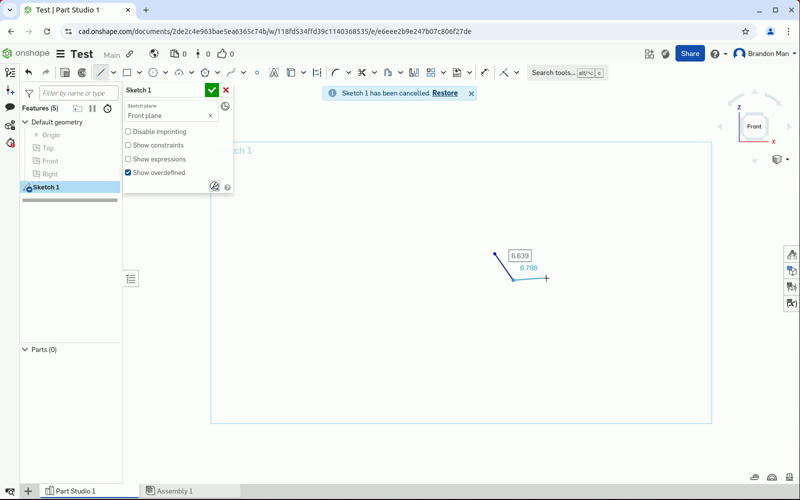
key_up(shift)
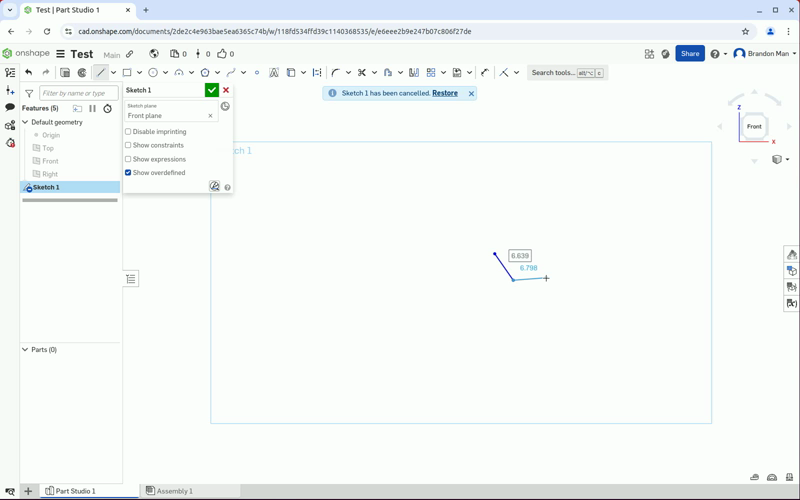
key_down(shift)
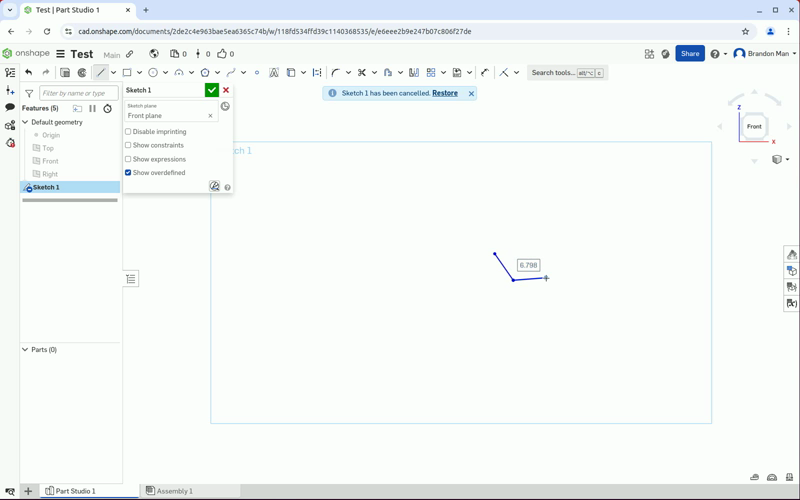
mouse_move(576, 277)
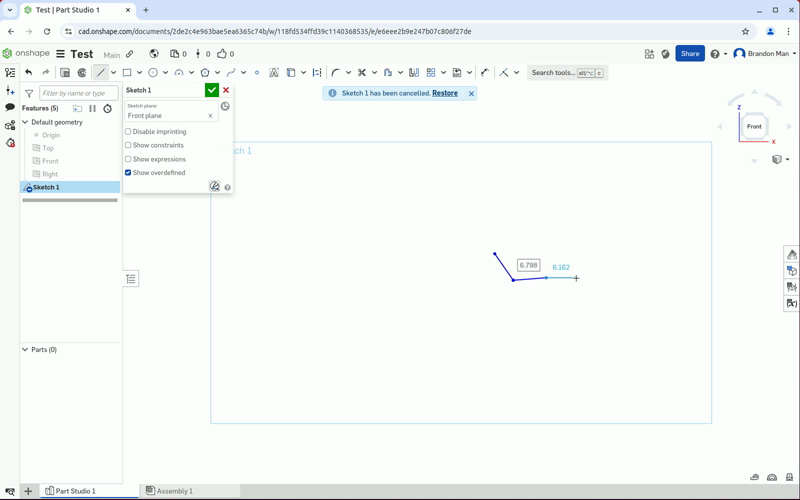
mouse_move(559, 248)
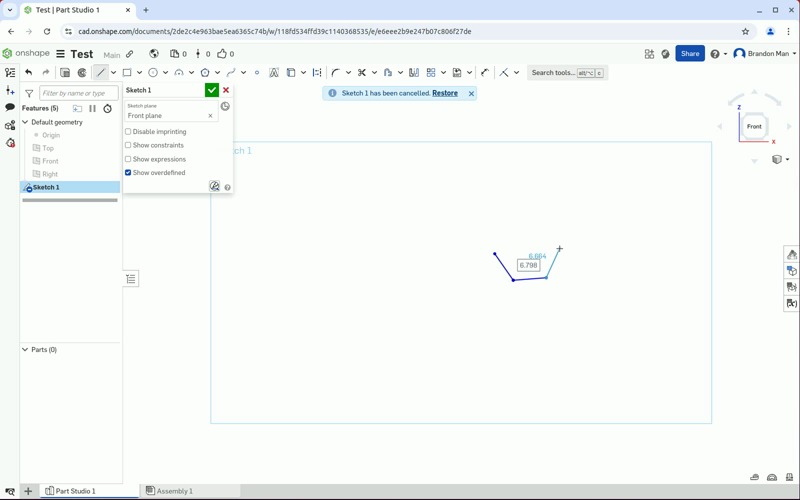
click(559, 248)
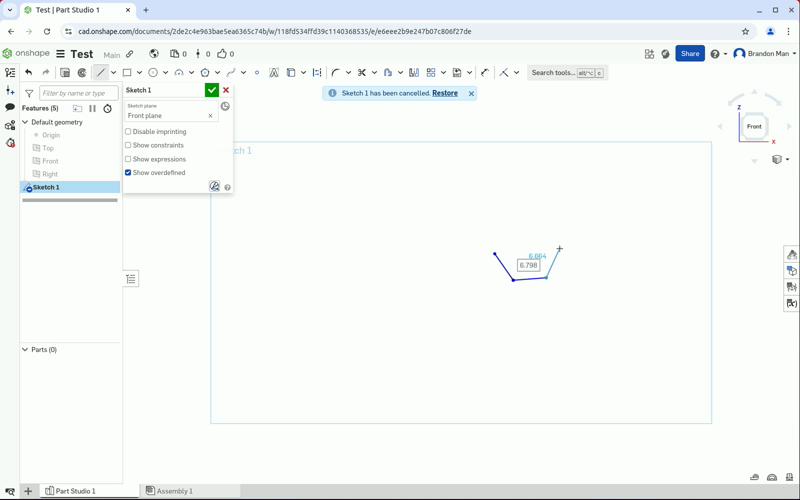
key_up(shift)
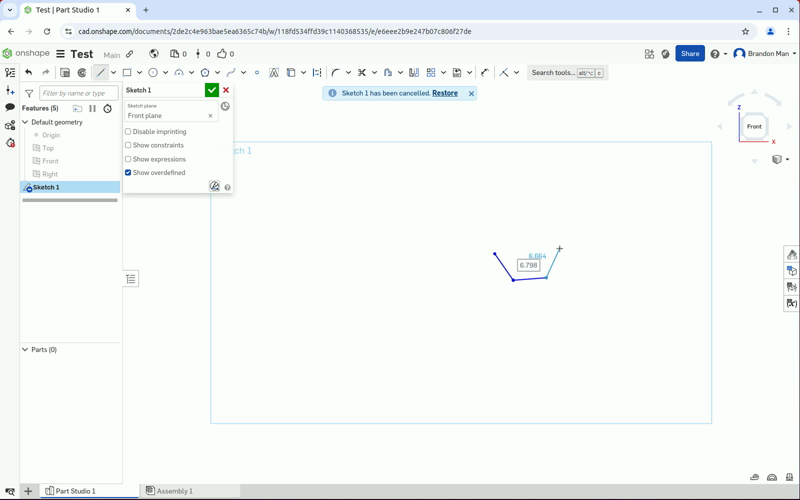
key_down(shift)
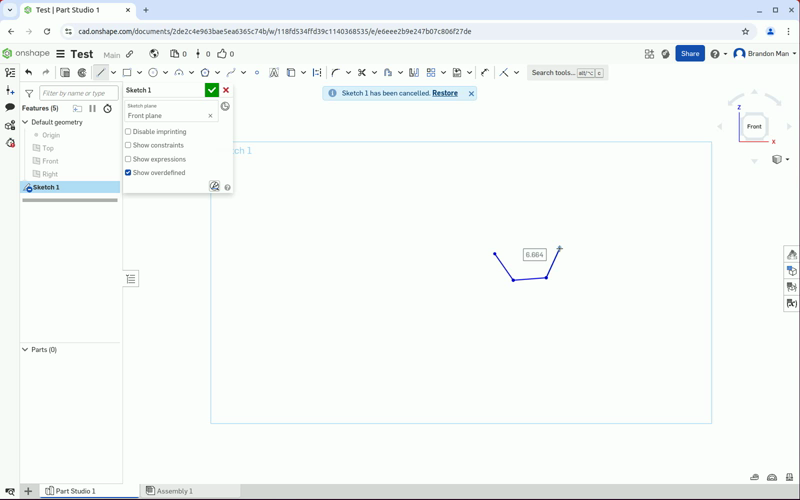
mouse_move(589, 248)
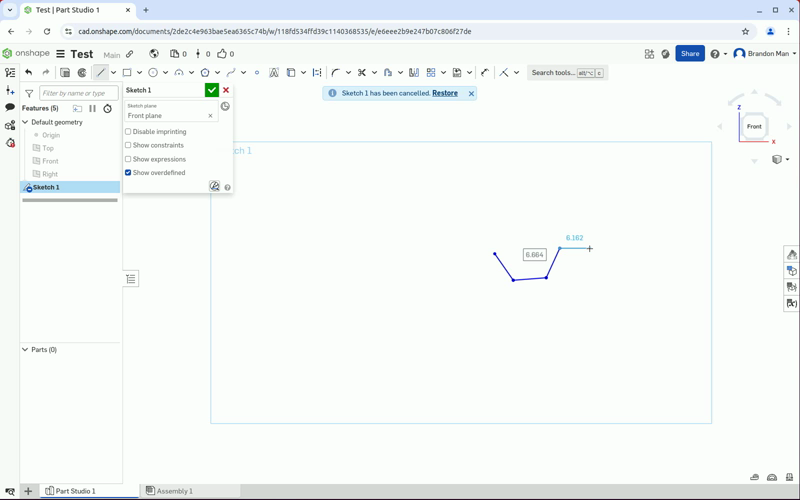
mouse_move(541, 221)
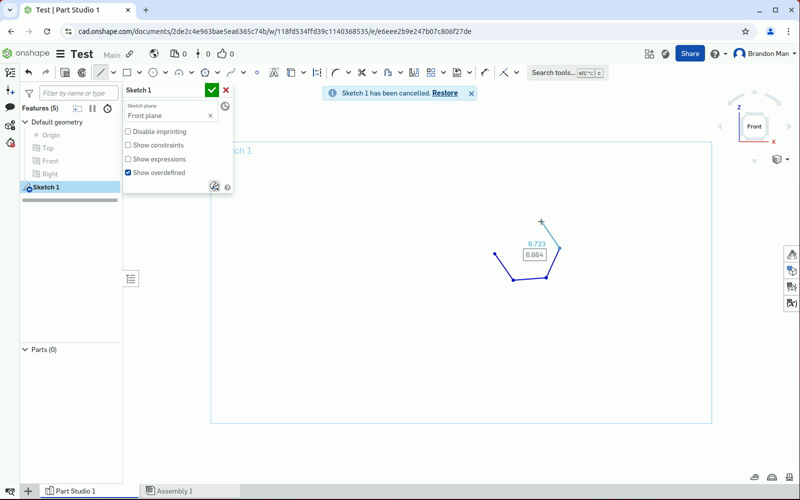
click(541, 221)
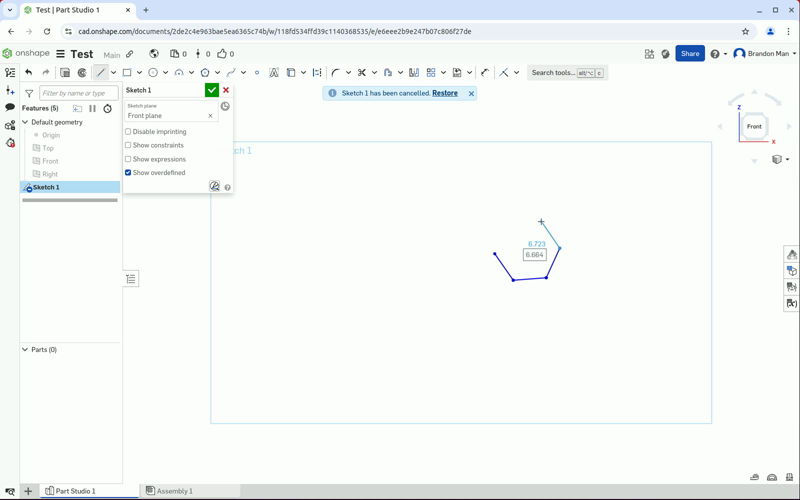
key_up(shift)
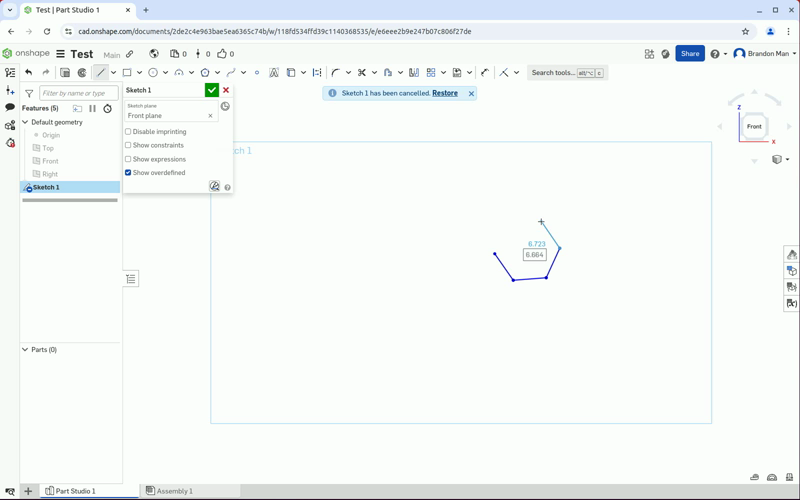
key_down(shift)
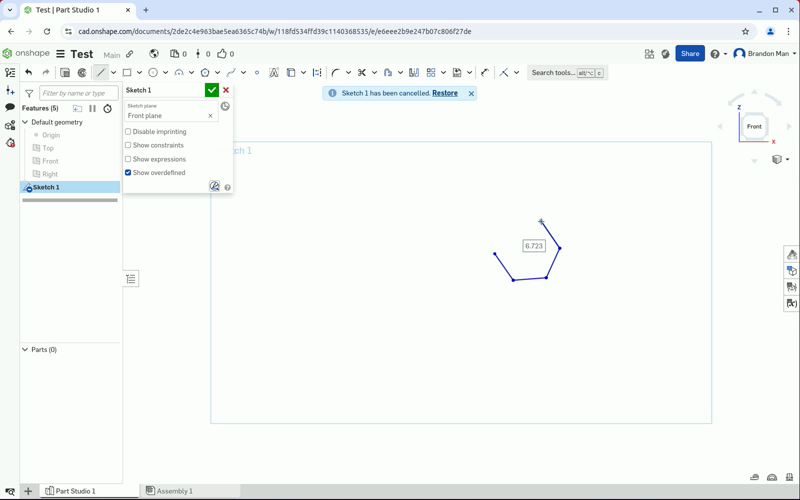
mouse_move(571, 221)
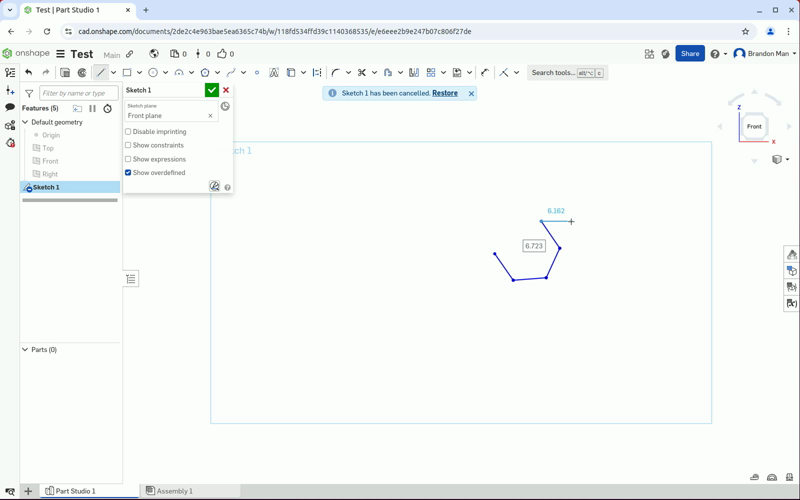
mouse_move(508, 224)
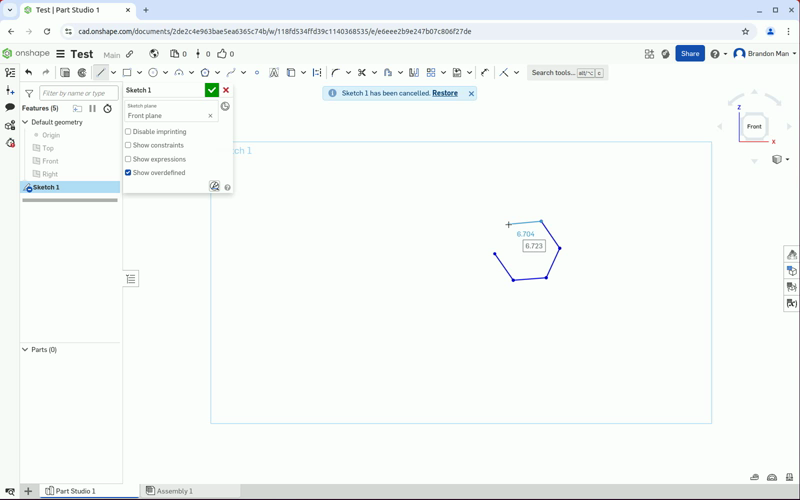
click(508, 224)
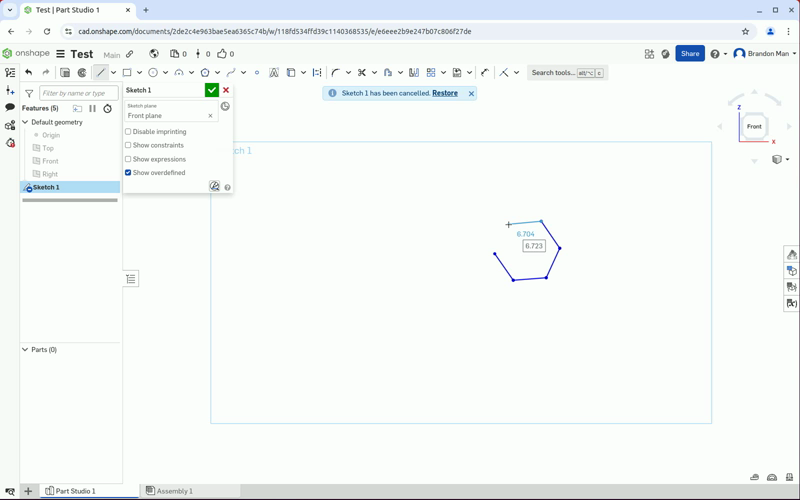
key_up(shift)
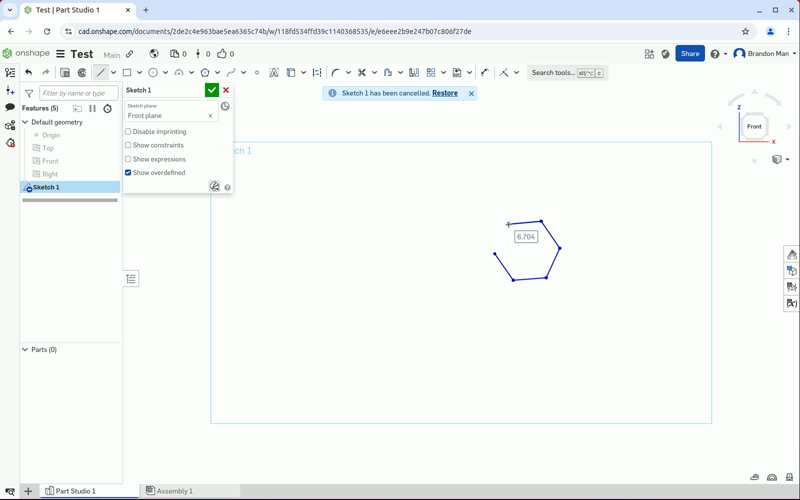
mouse_move(538, 224)
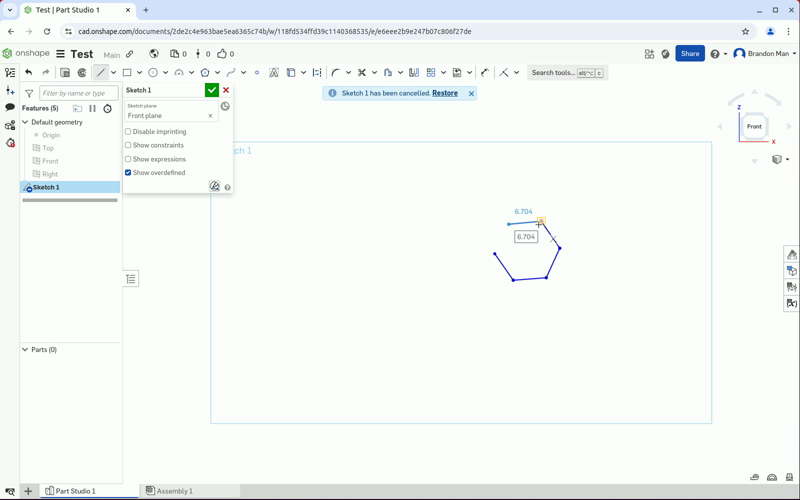
key_down(shift)
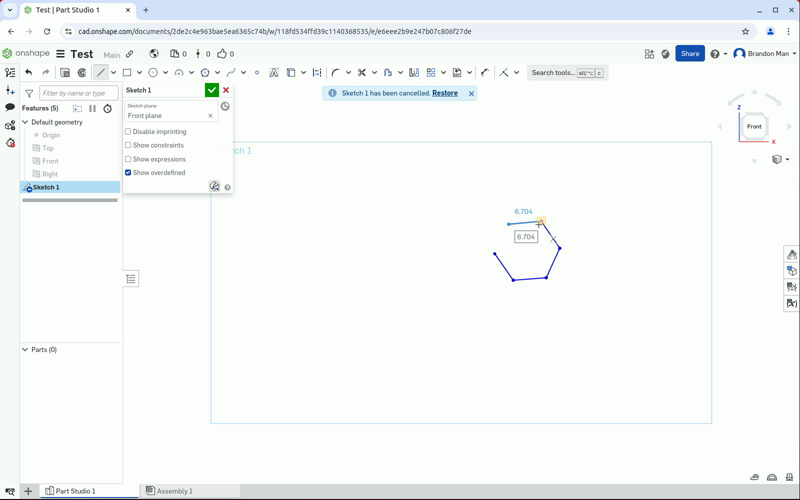
mouse_move(494, 253)
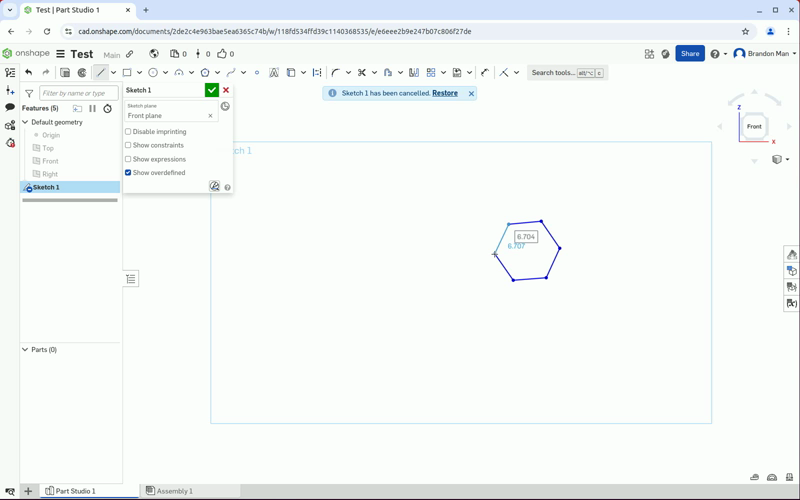
key_up(shift)
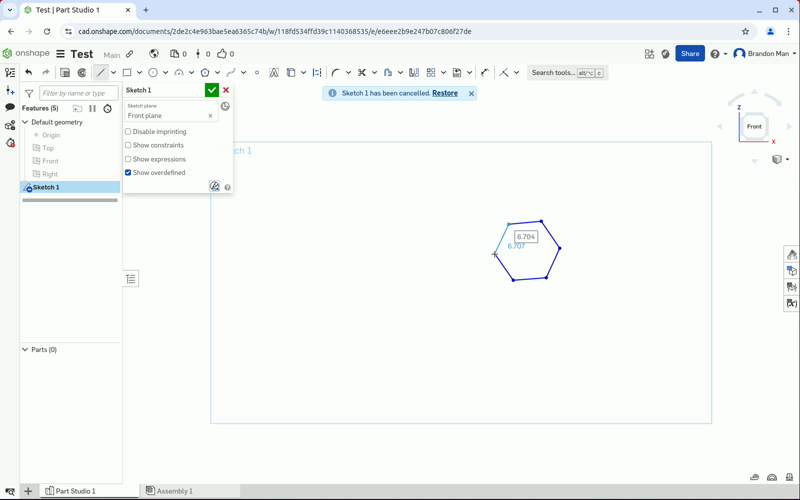
click(494, 253)
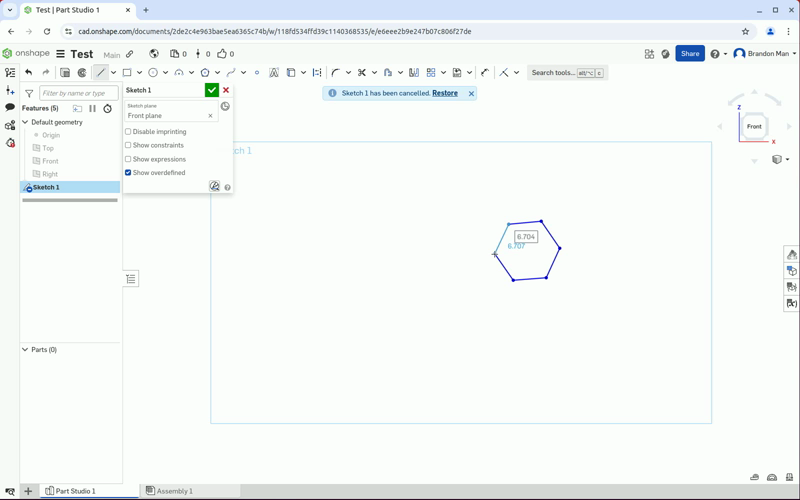
key(esc)
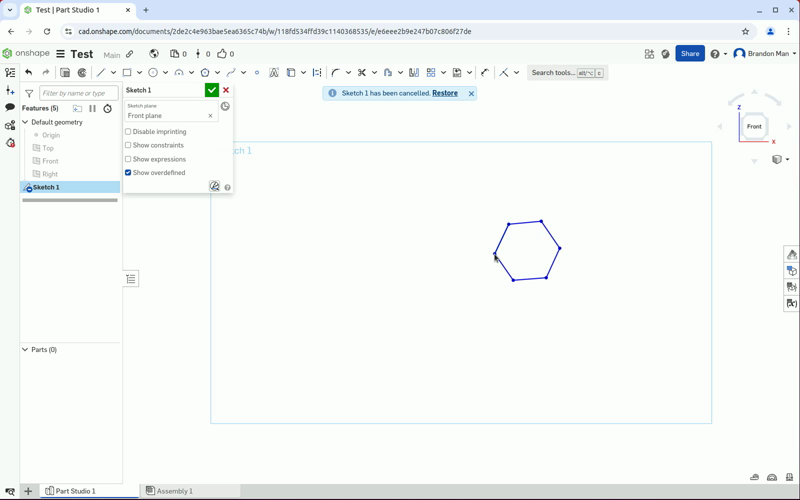
mouse_move(516, 266)
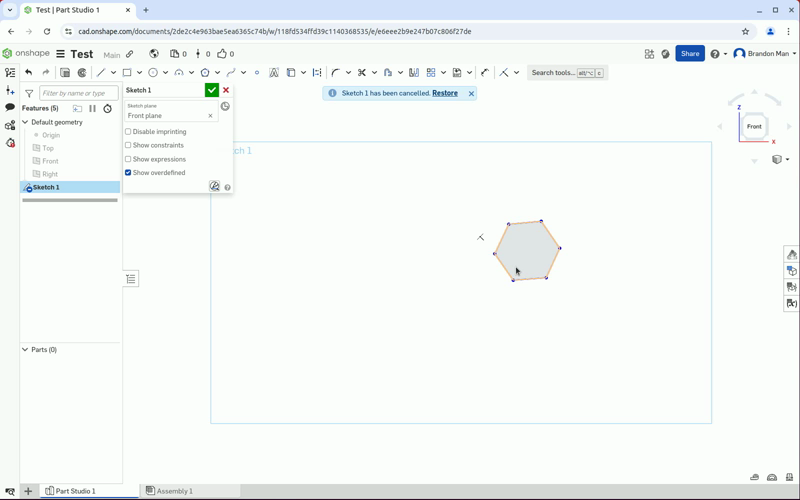
click(516, 266)
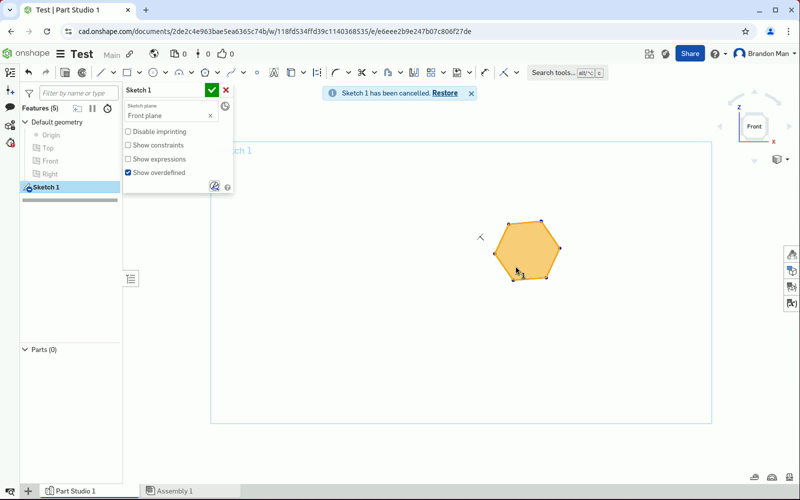
mouse_move(73, 352)
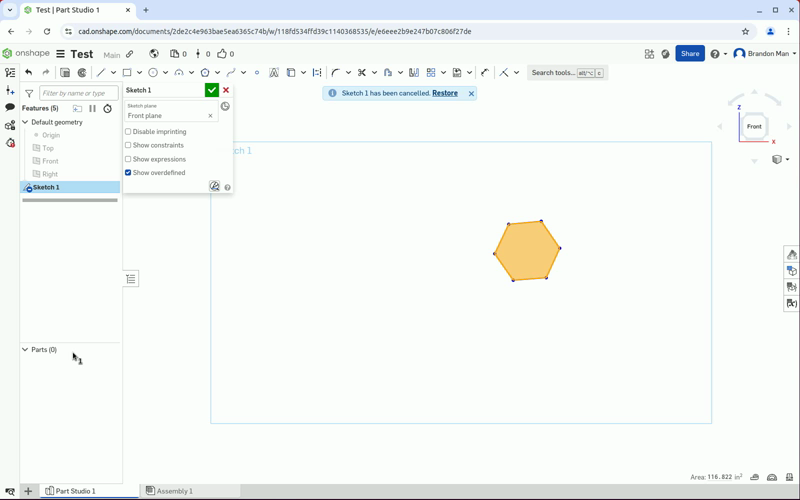
key(shift+y)
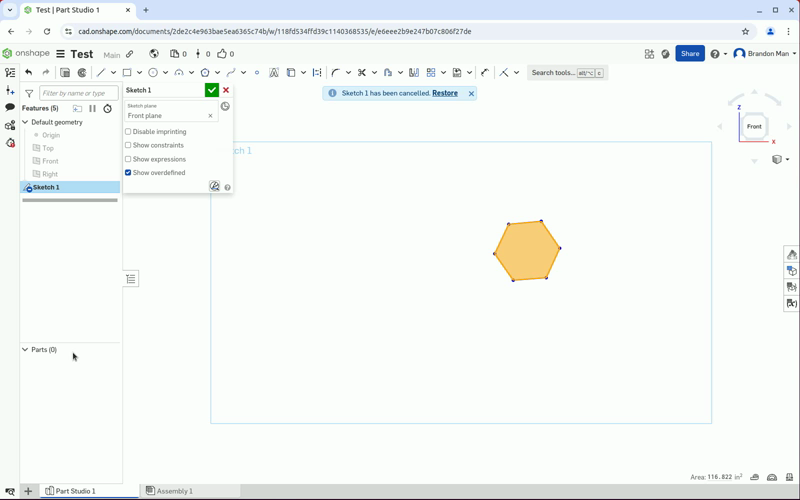
key(shift+e)
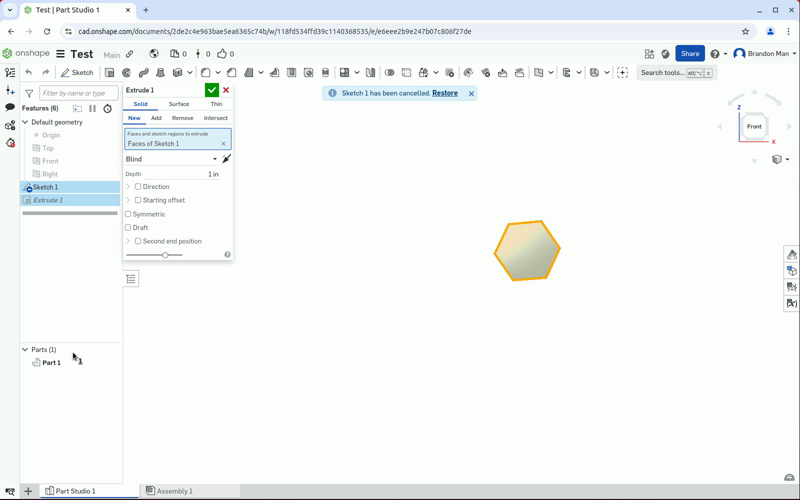
mouse_move(143, 106)
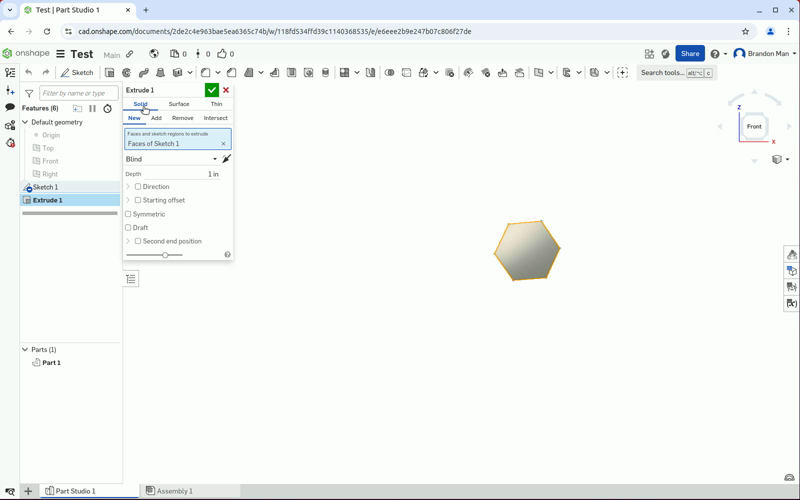
click(143, 106)
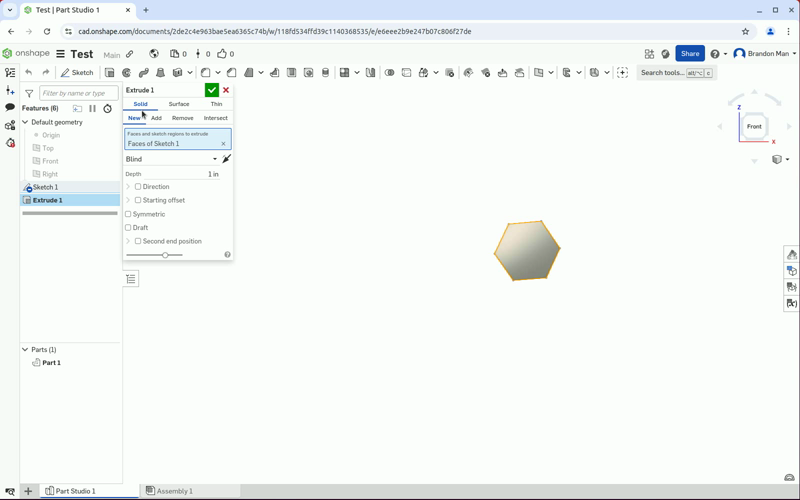
mouse_move(137, 120)
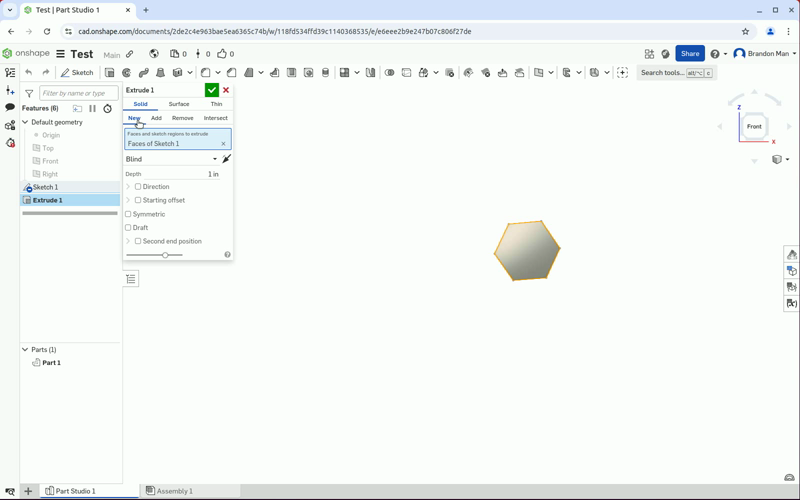
click(137, 120)
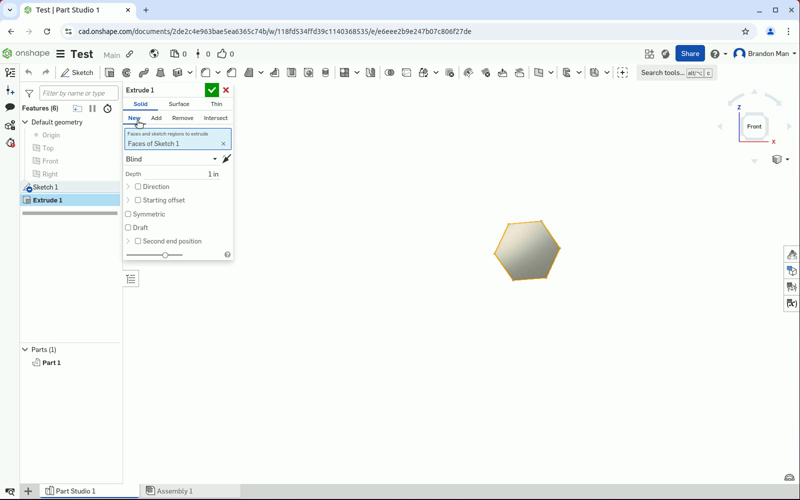
key(tab, 4)
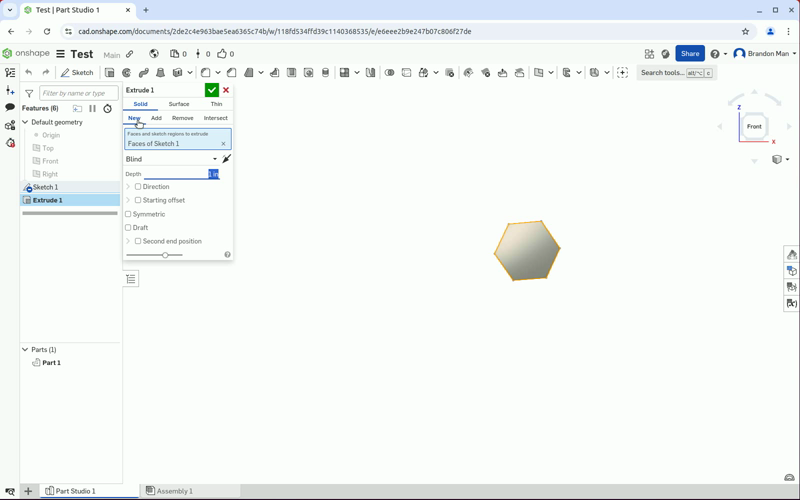
text(3.129)
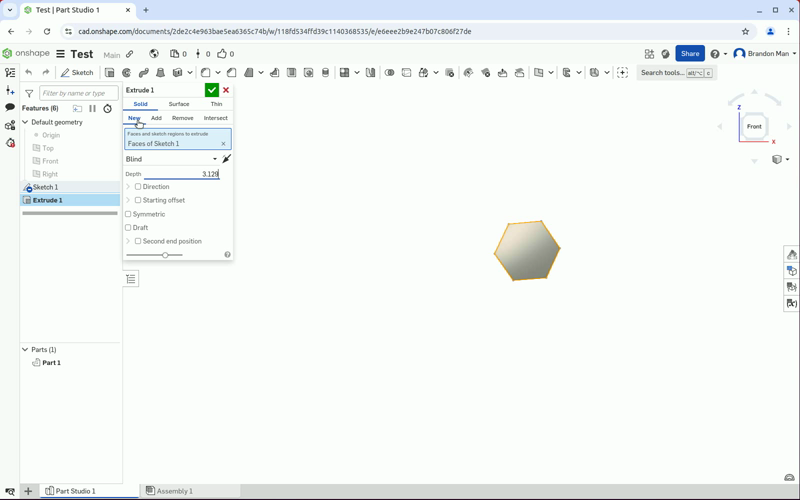
key(enter)
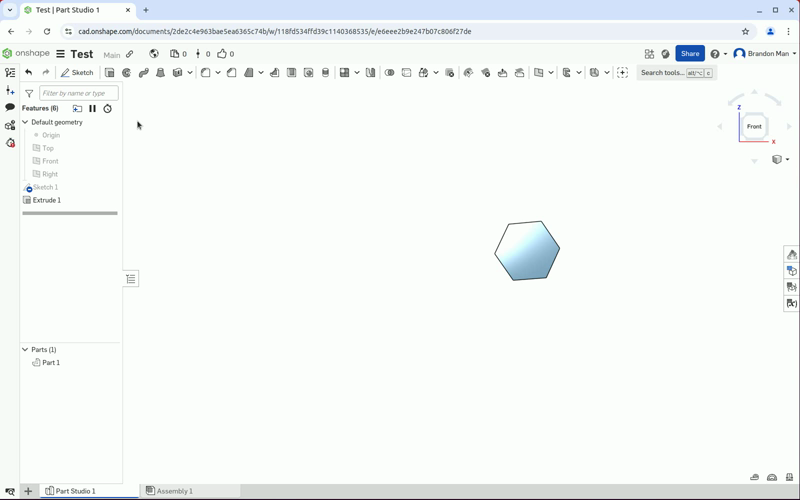
key(shift+h)
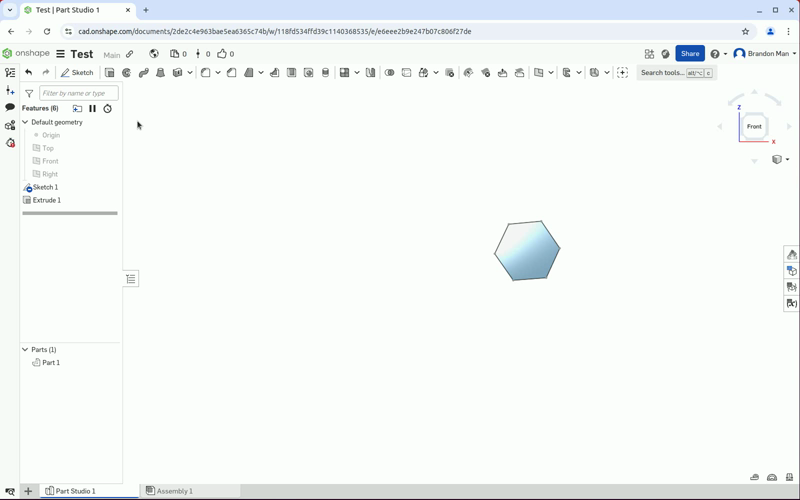
key(shift+h)
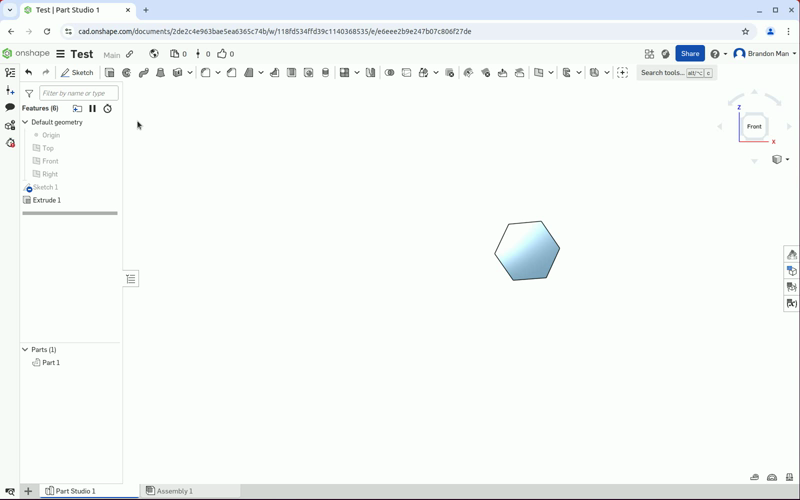
mouse_move(73, 189)
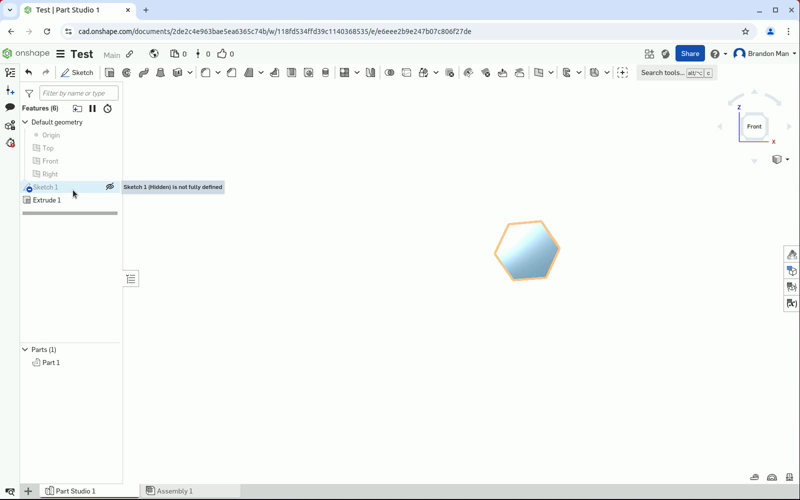
click(73, 189)
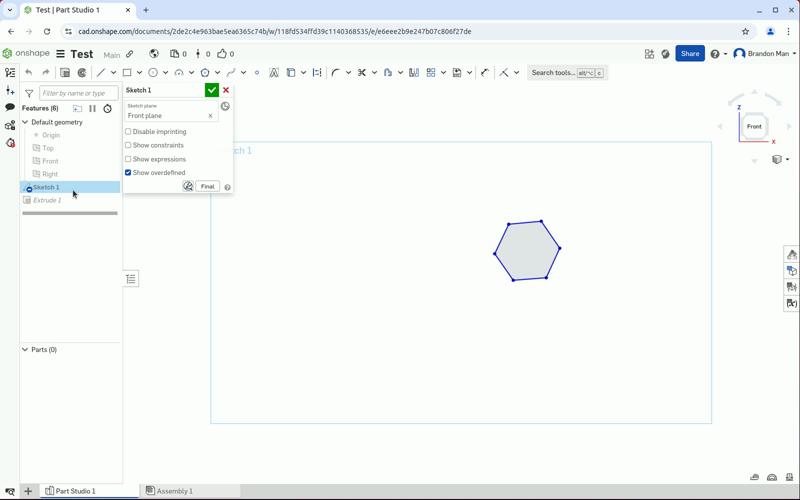
mouse_move(229, 92)
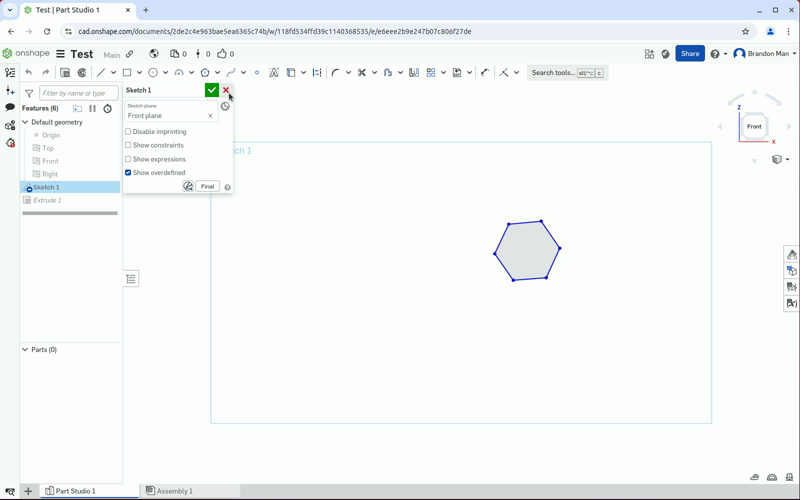
click(229, 92)
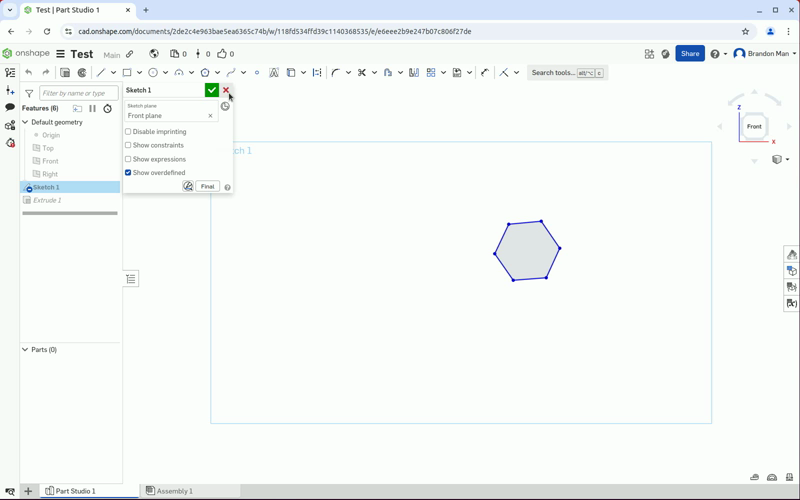
key(shift+s)
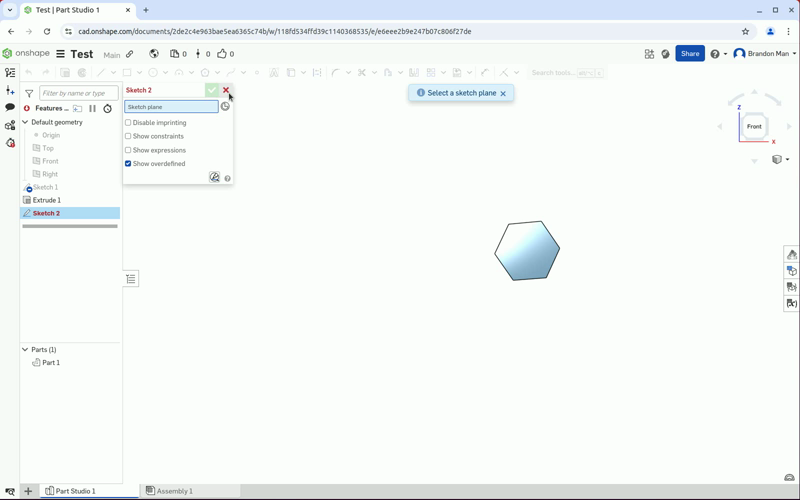
mouse_move(73, 163)
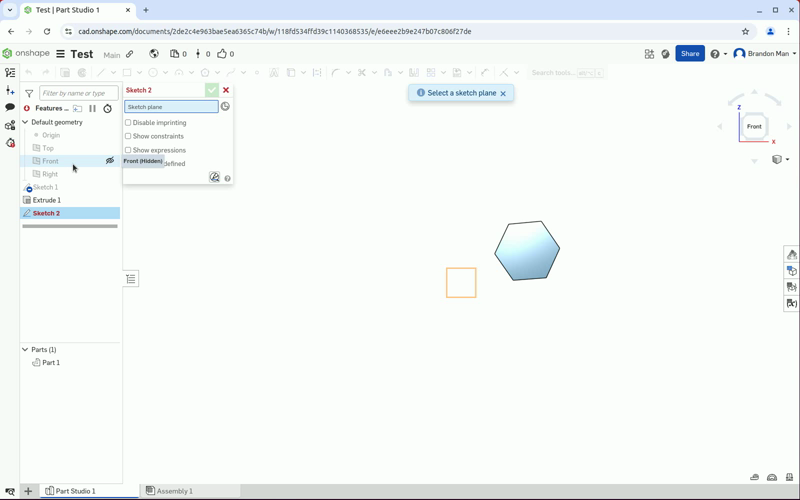
click(73, 163)
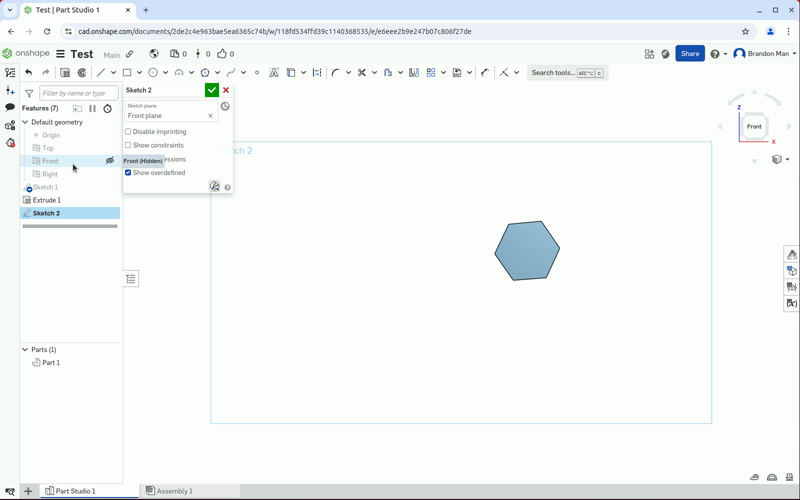
mouse_move(73, 352)
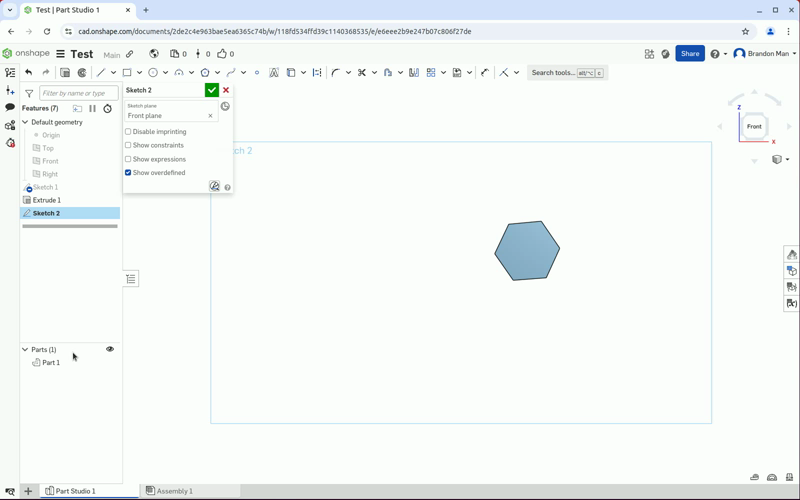
key(y)
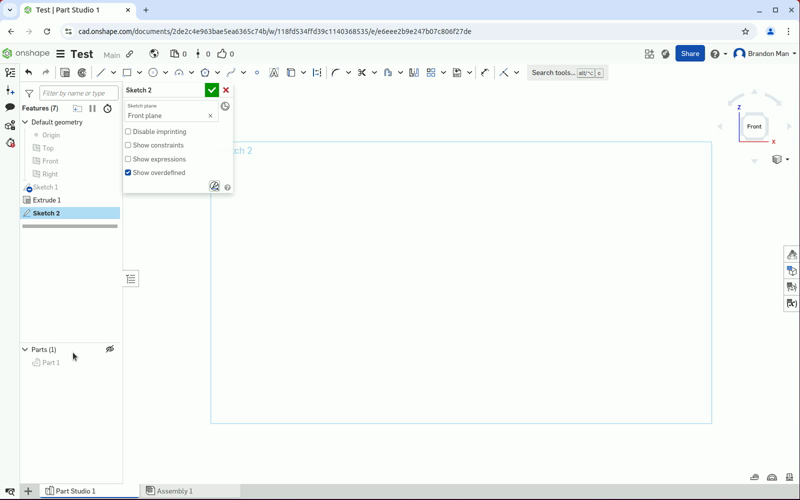
key(l)
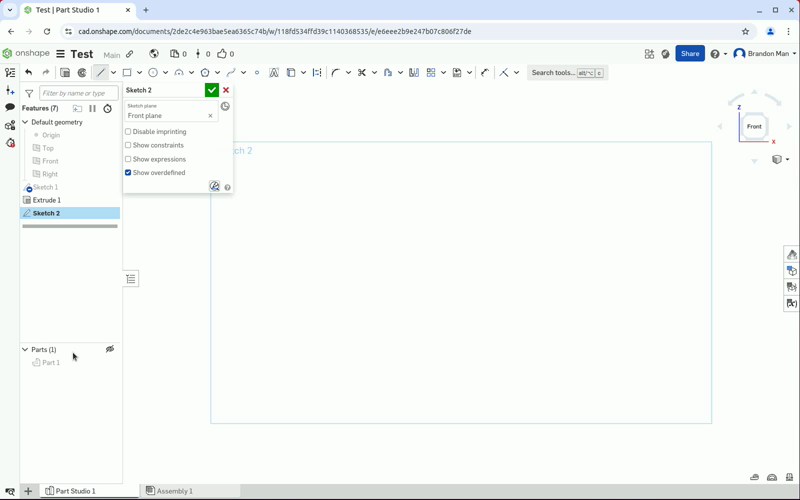
key_down(shift)
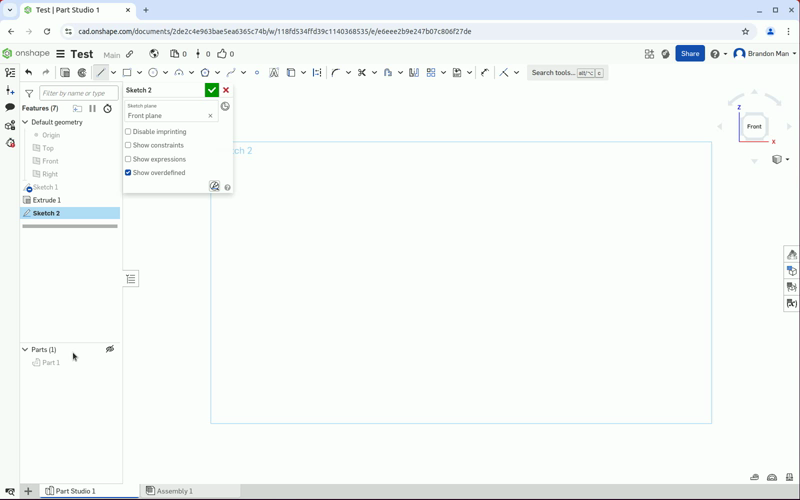
mouse_move(526, 315)
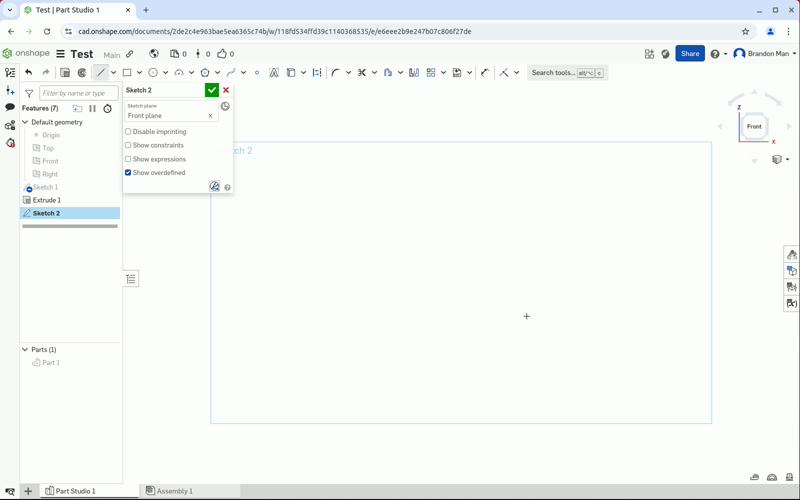
click(526, 315)
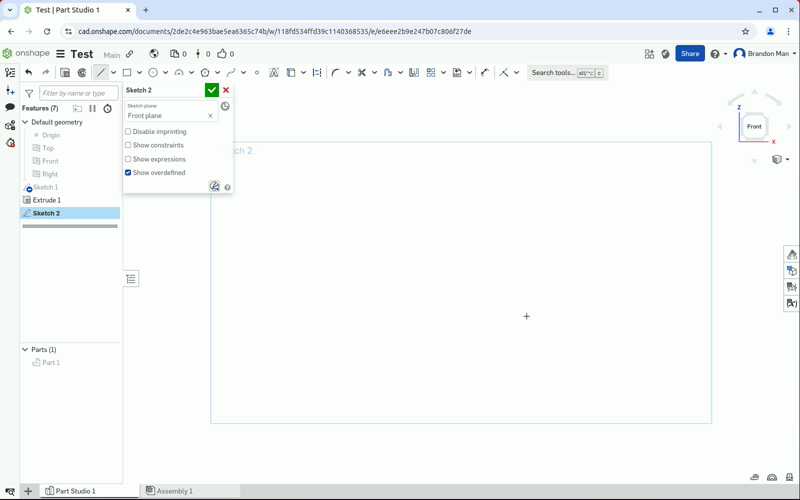
key_up(shift)
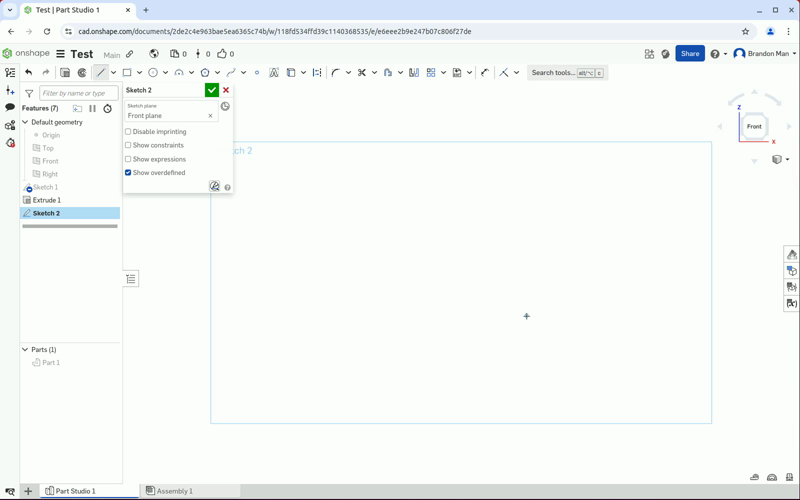
key_down(shift)
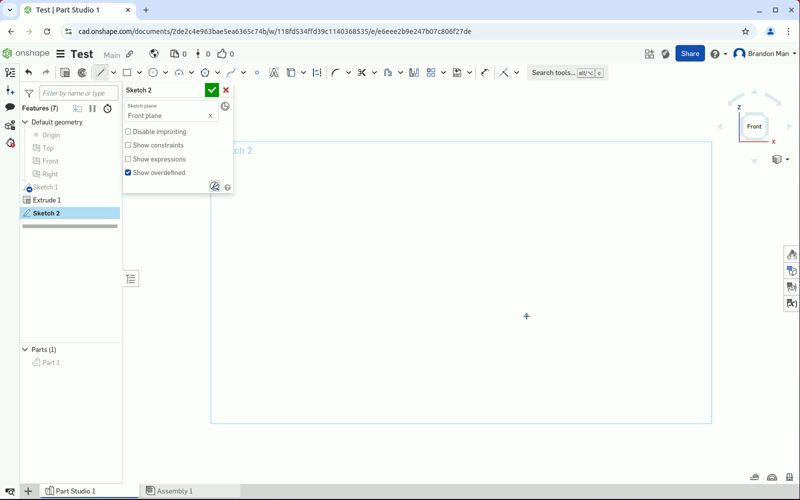
mouse_move(556, 315)
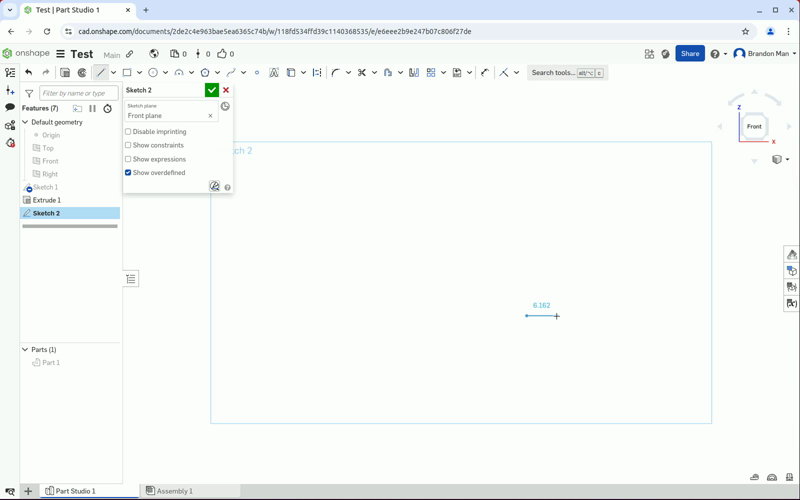
mouse_move(529, 341)
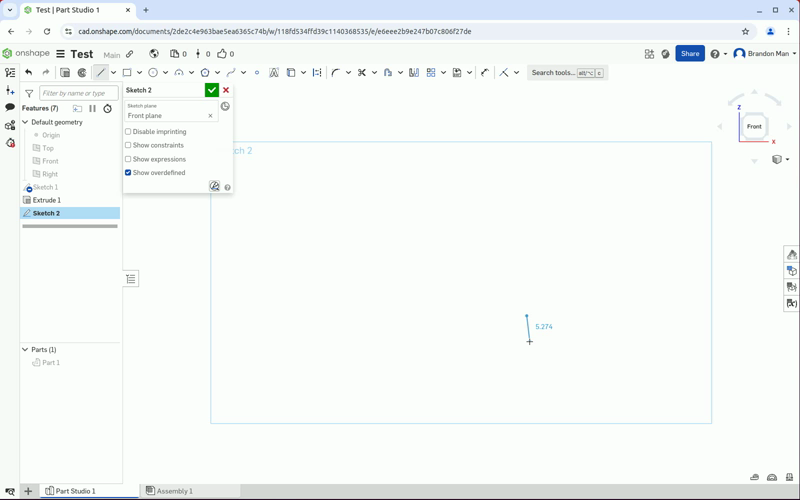
click(529, 341)
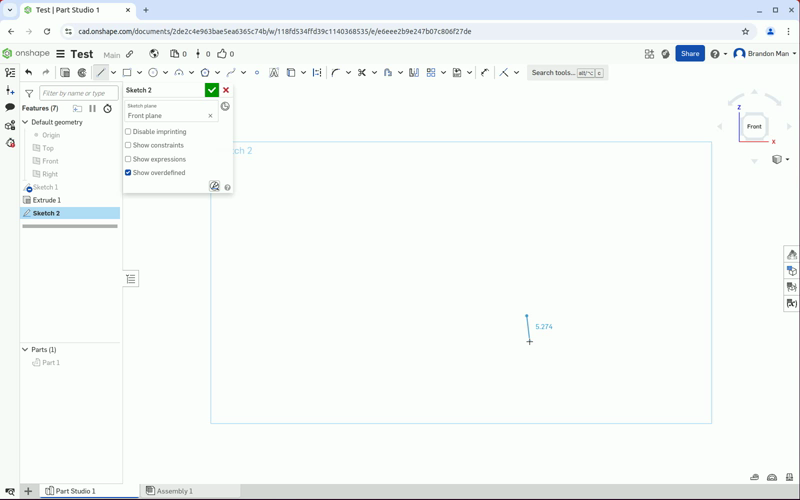
key_up(shift)
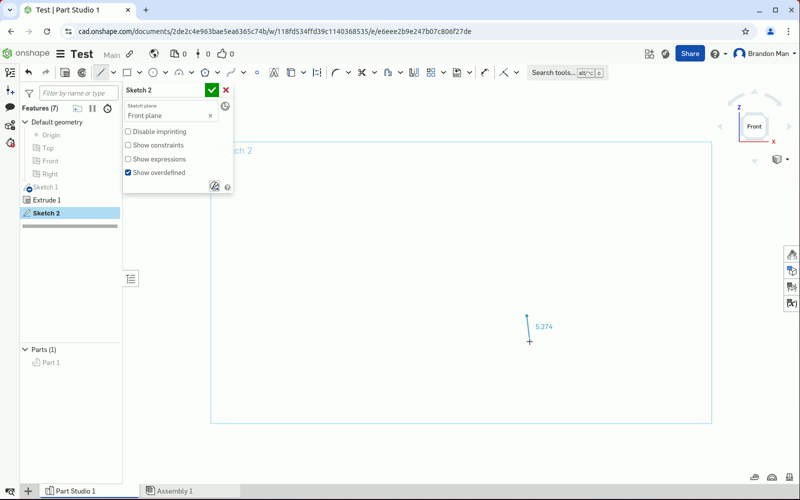
key_down(shift)
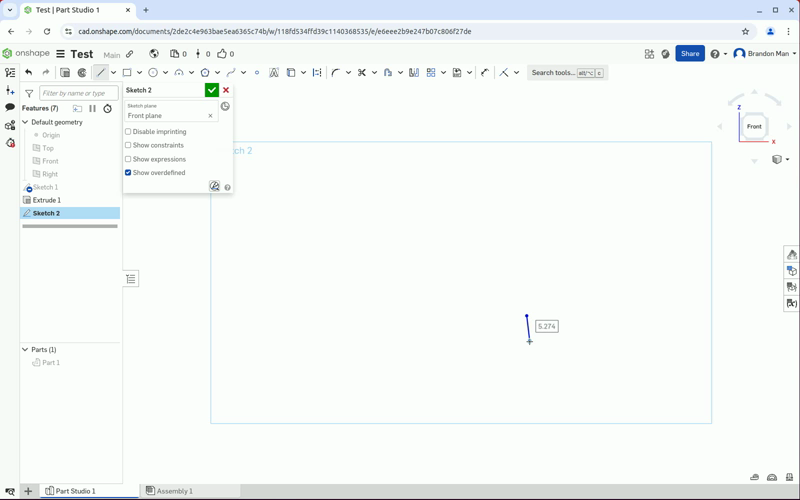
mouse_move(559, 341)
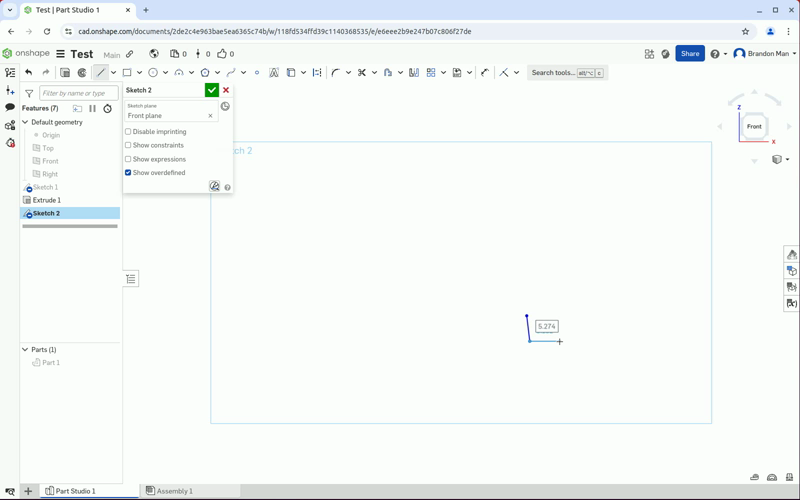
mouse_move(553, 351)
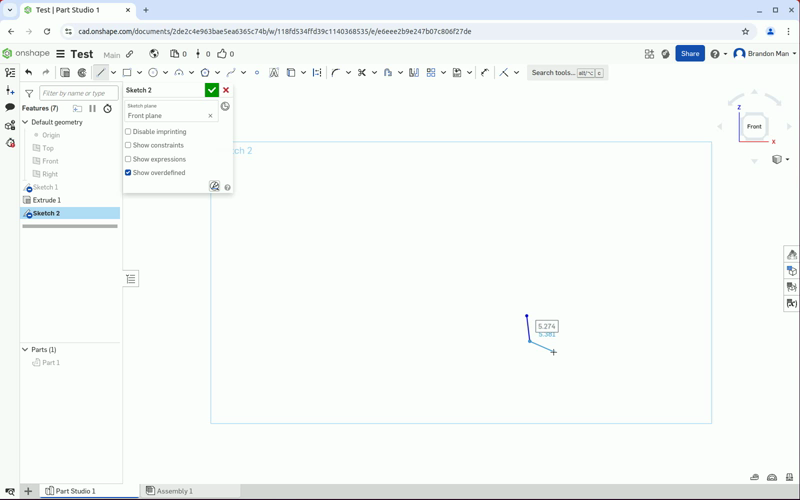
click(553, 351)
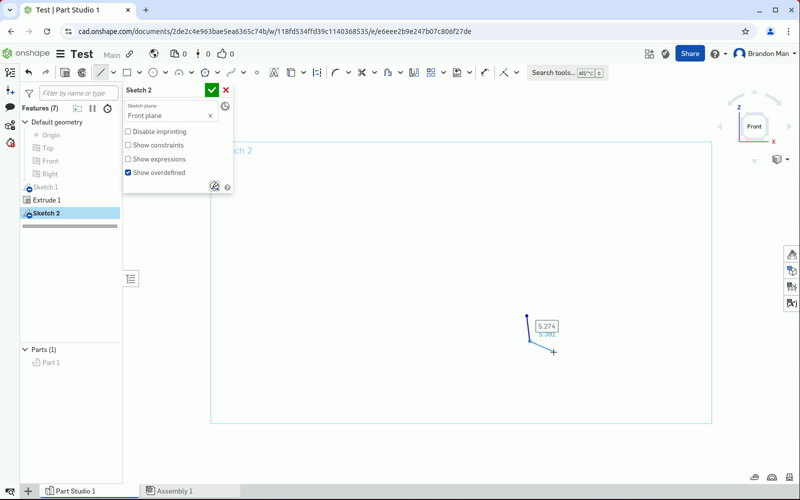
key_up(shift)
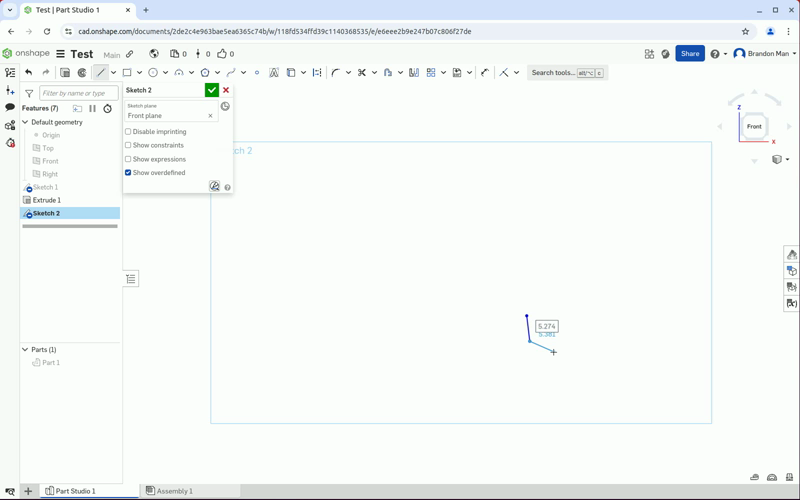
key_down(shift)
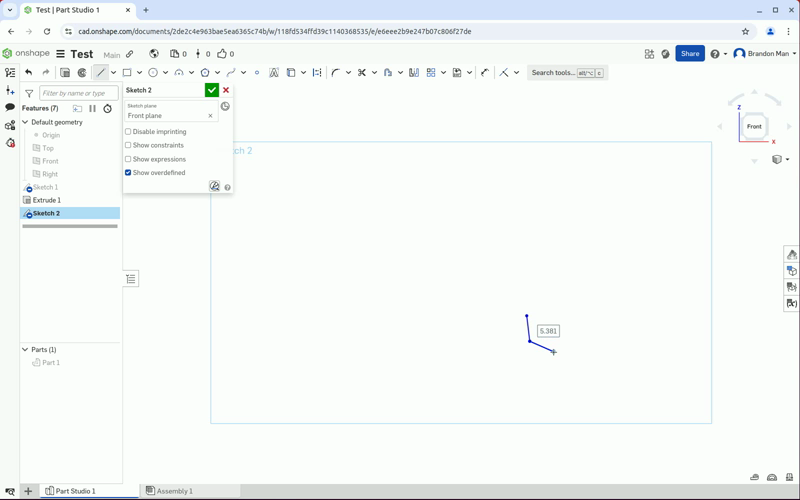
mouse_move(583, 351)
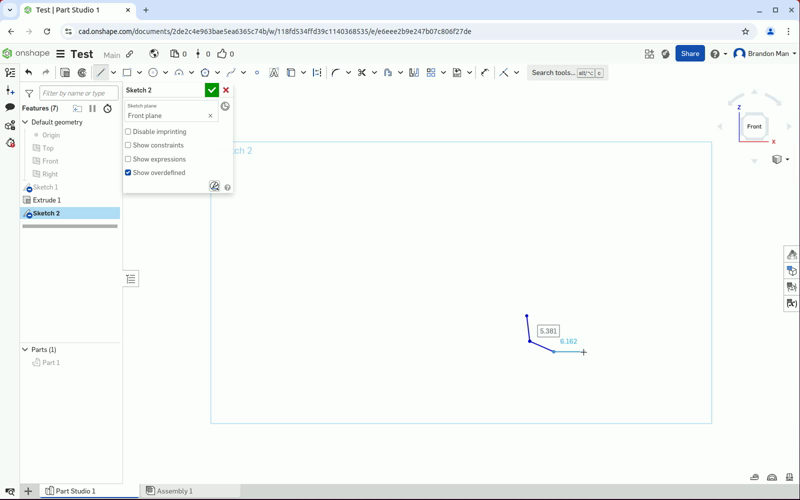
mouse_move(573, 336)
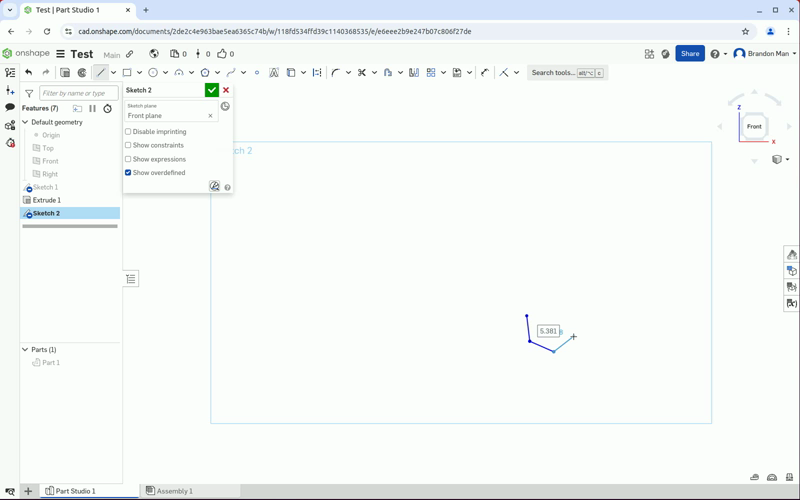
click(573, 336)
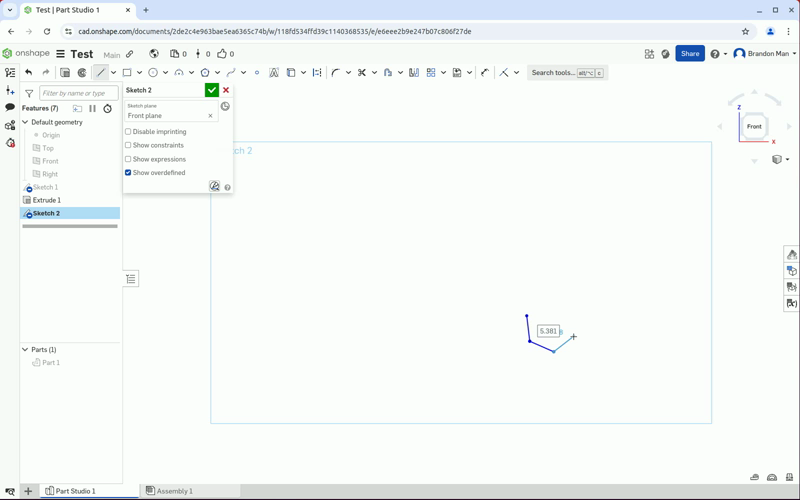
key_up(shift)
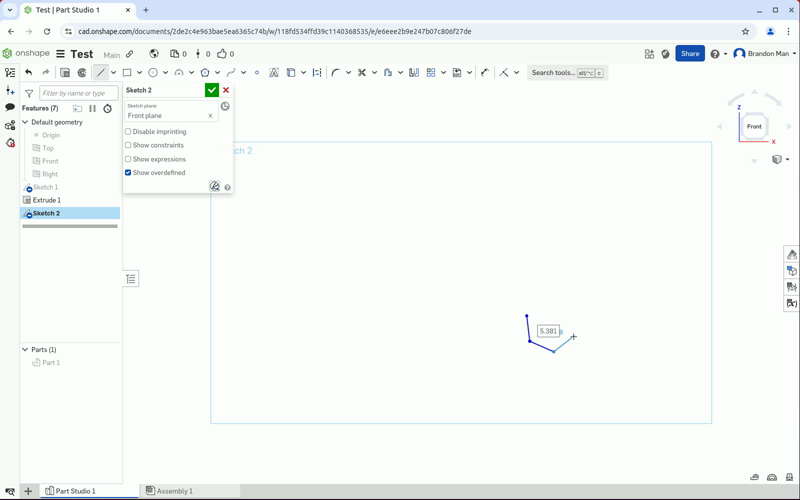
key_down(shift)
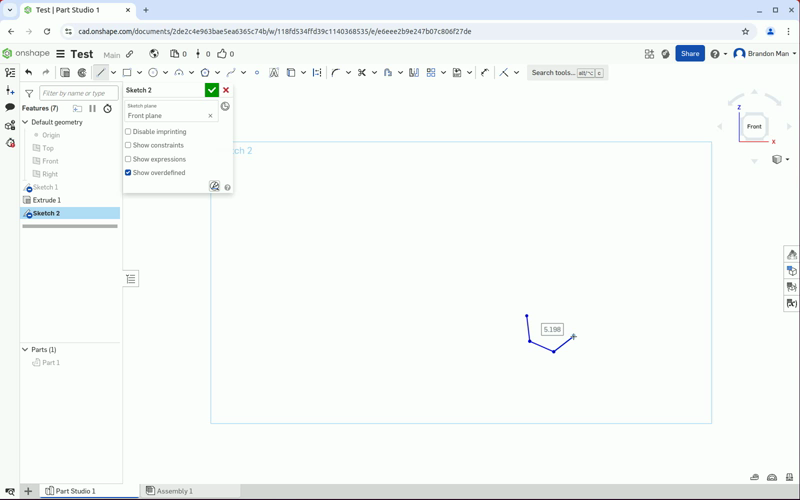
mouse_move(589, 336)
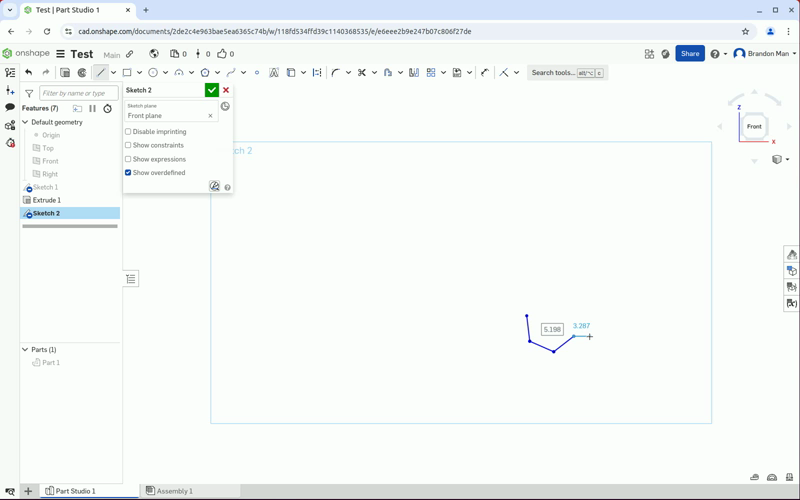
mouse_move(570, 310)
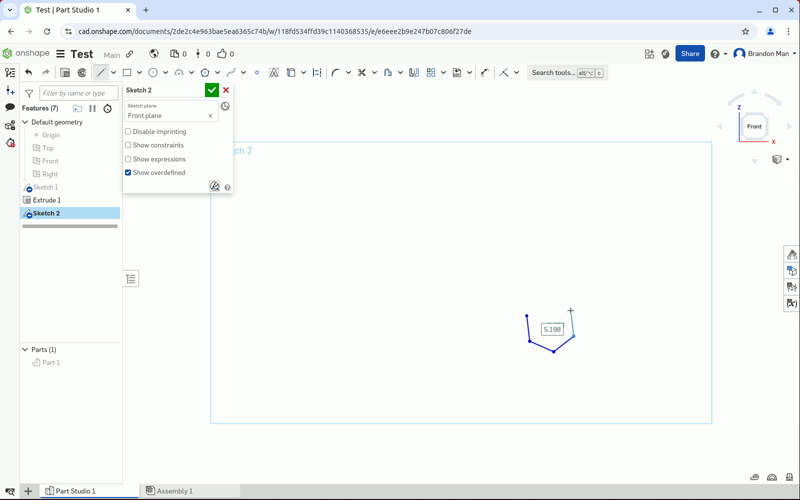
click(570, 310)
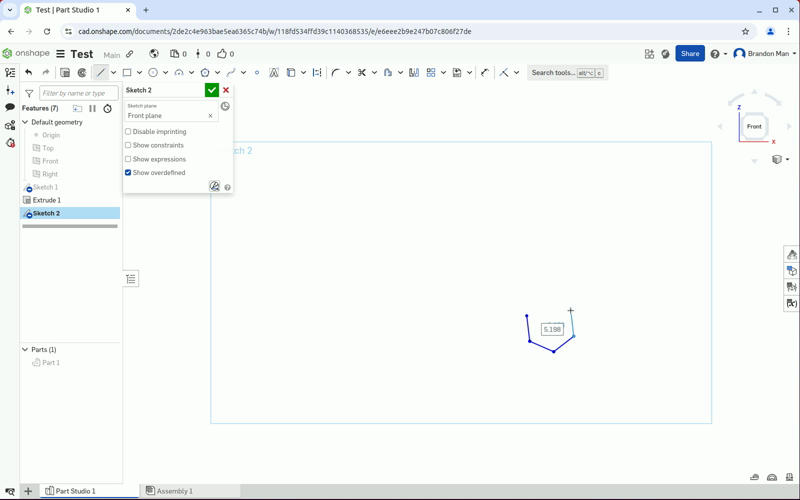
key_up(shift)
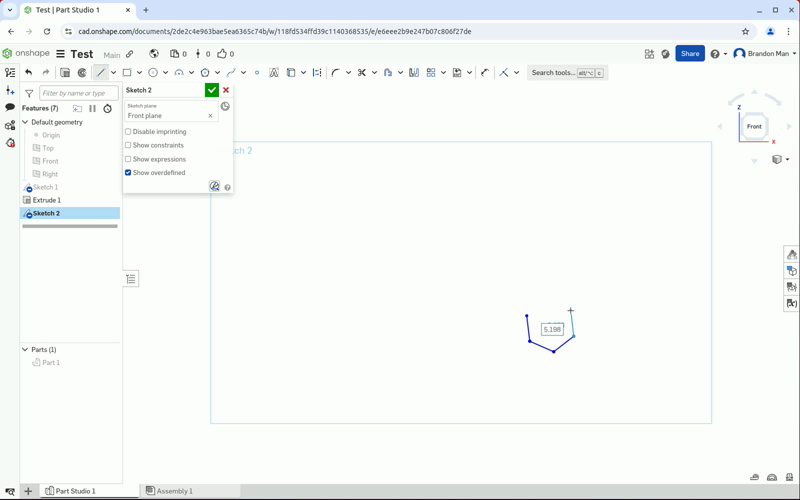
key_down(shift)
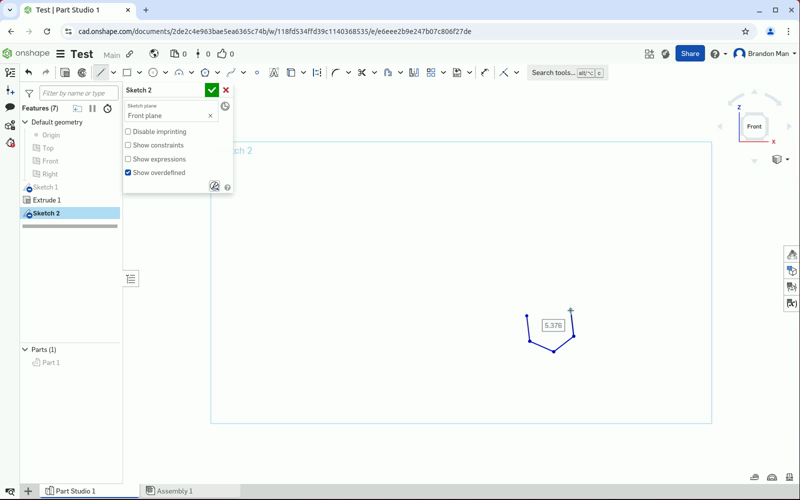
mouse_move(589, 310)
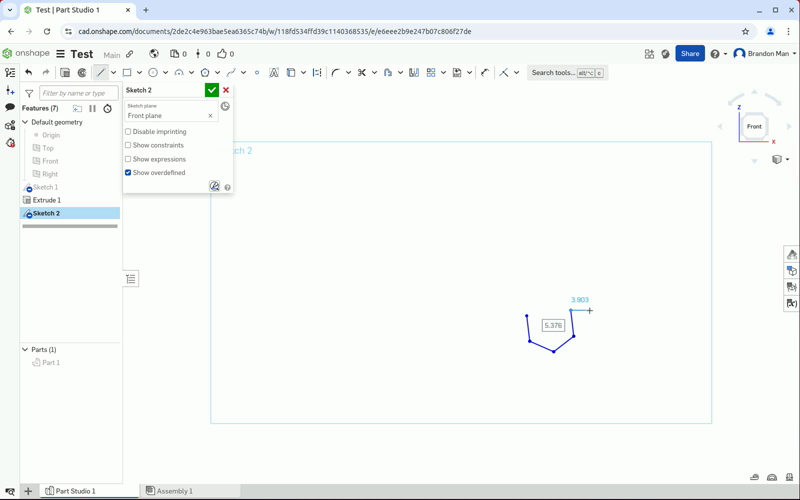
mouse_move(546, 300)
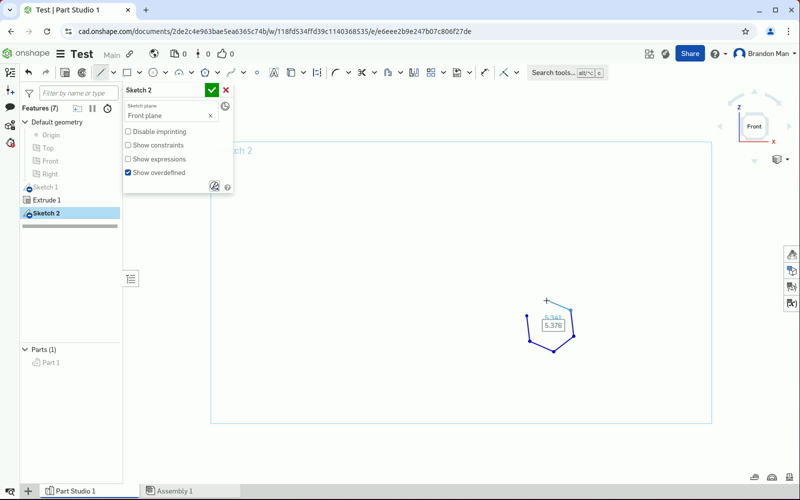
click(546, 300)
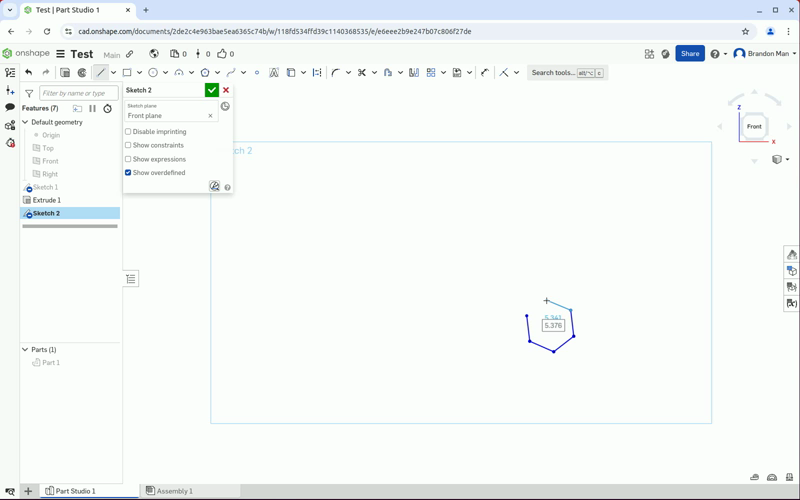
key_up(shift)
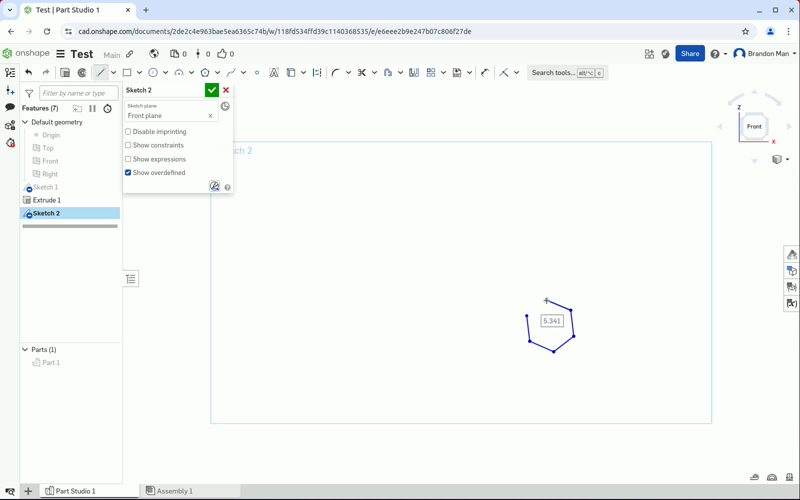
mouse_move(576, 300)
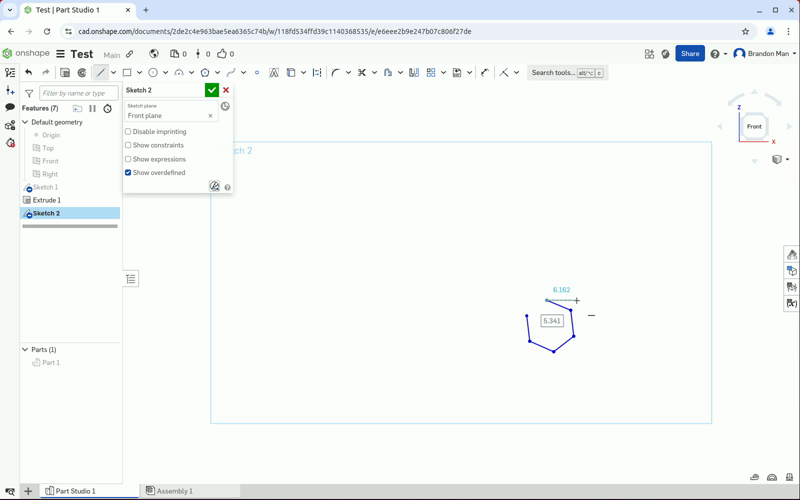
key_down(shift)
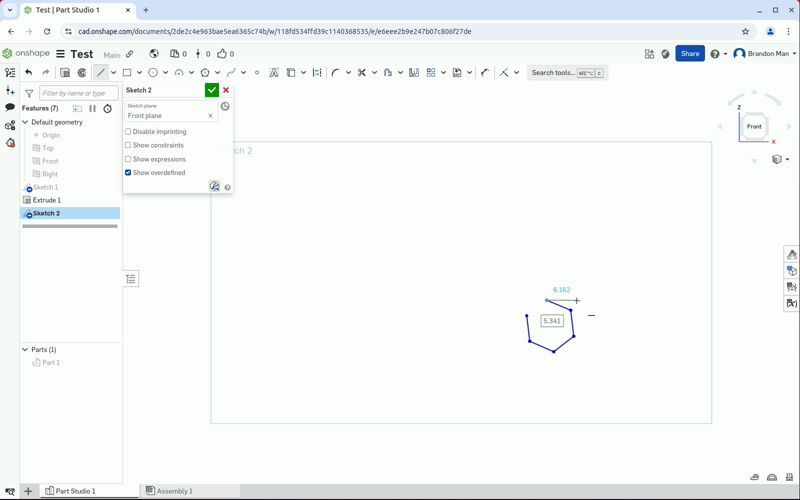
mouse_move(526, 315)
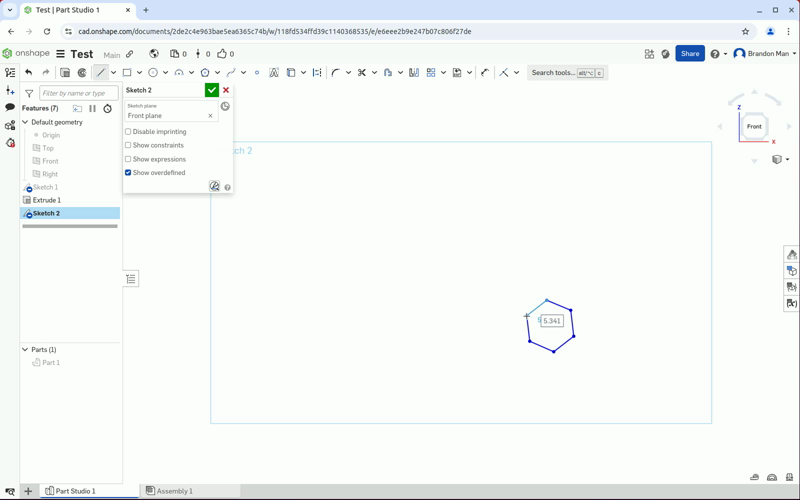
key_up(shift)
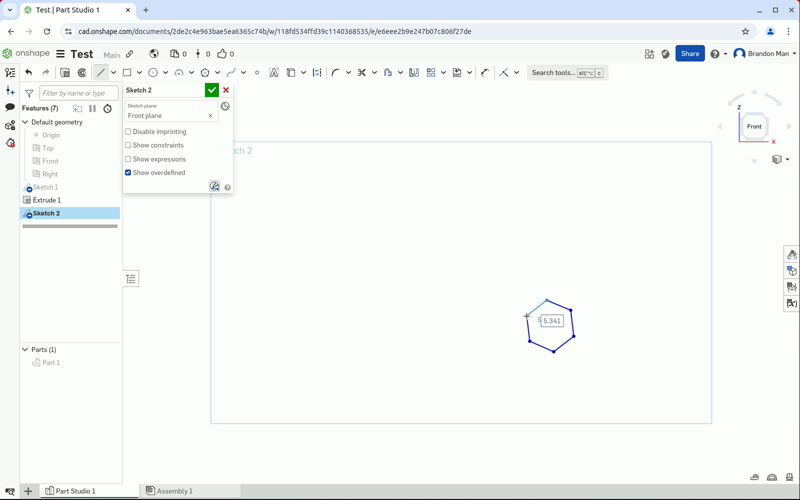
click(526, 315)
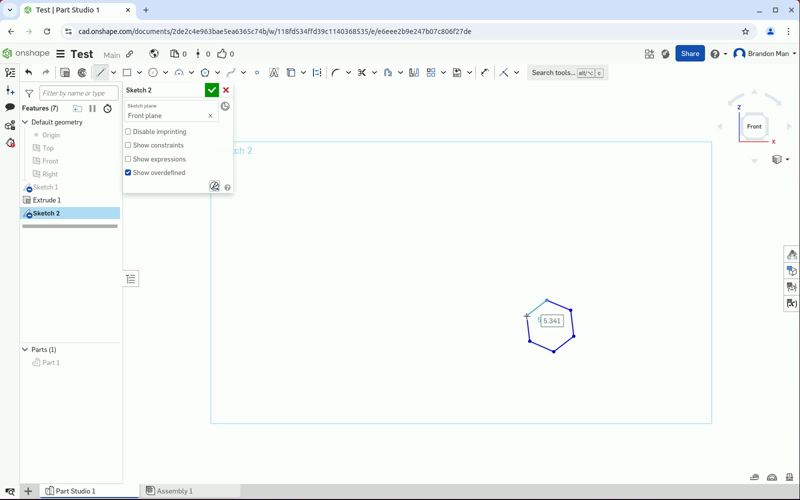
key(esc)
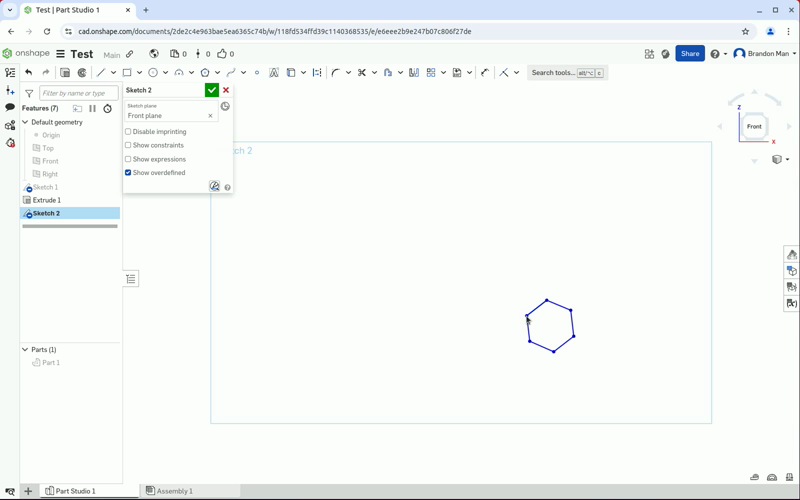
mouse_move(531, 315)
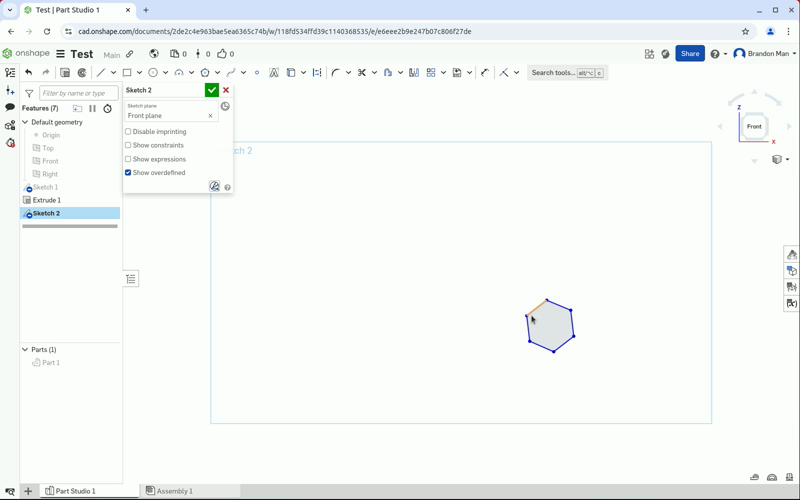
scroll(6)
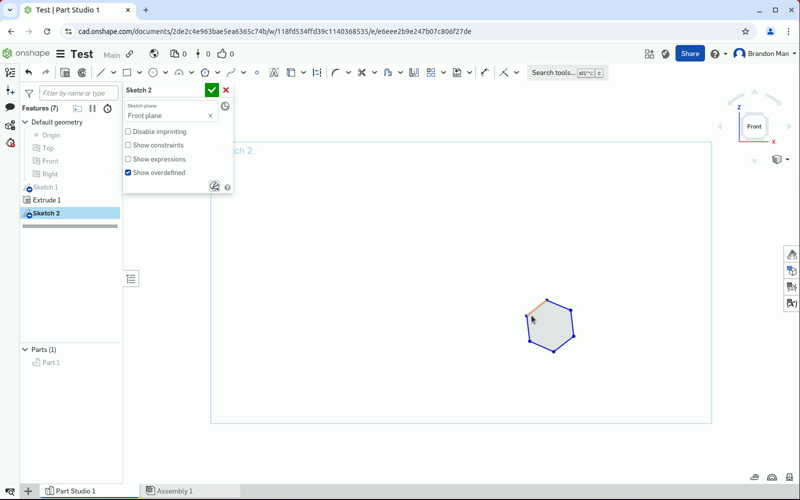
scroll(6)
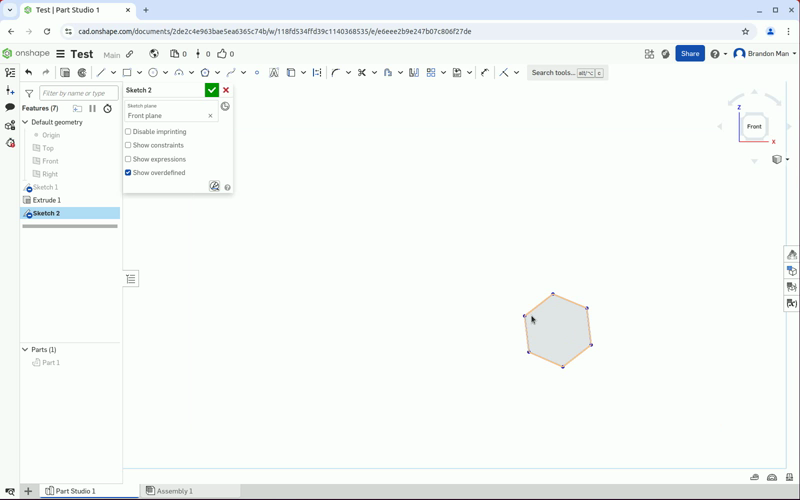
scroll(6)
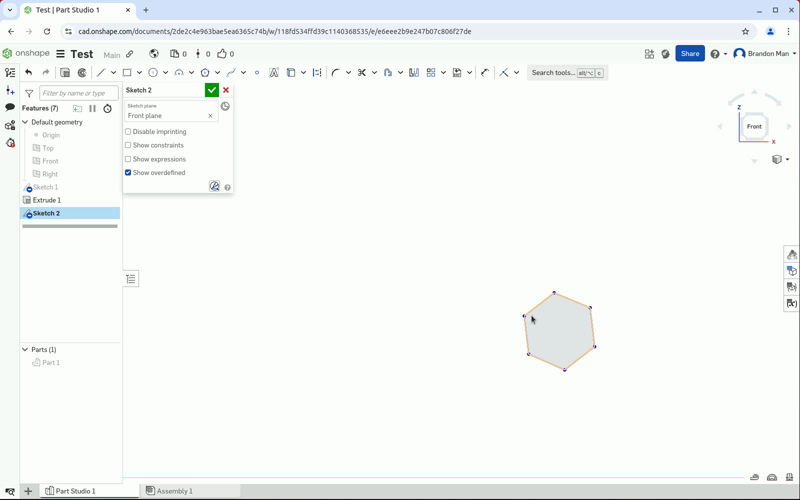
scroll(6)
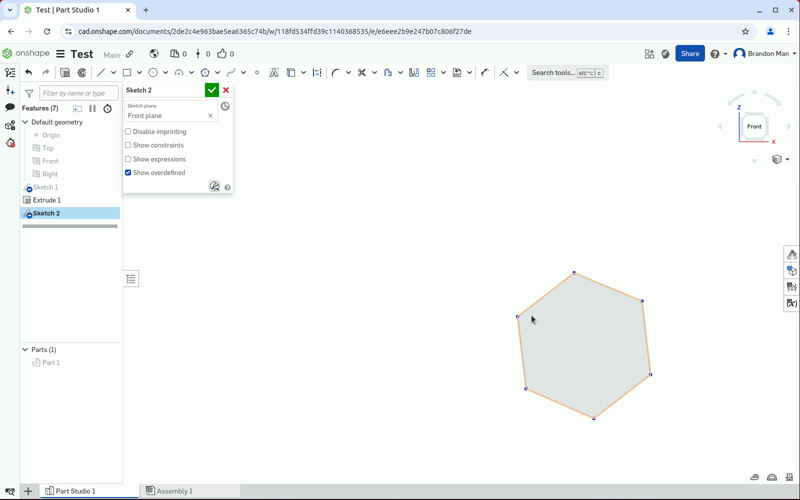
scroll(6)
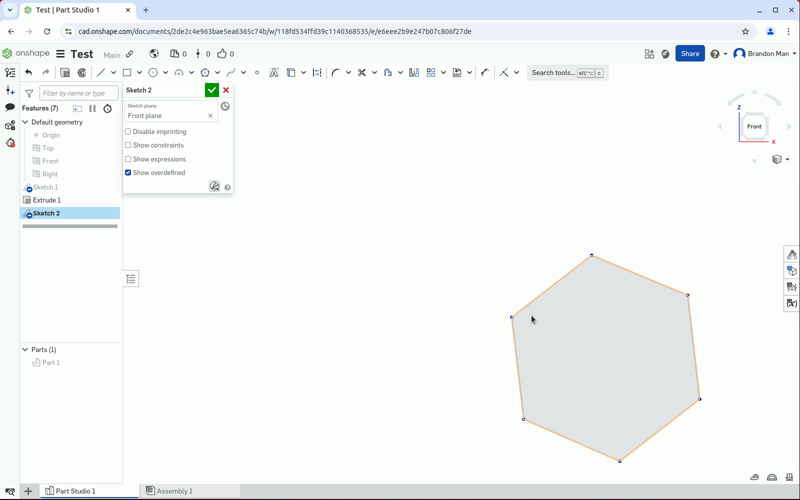
scroll(6)
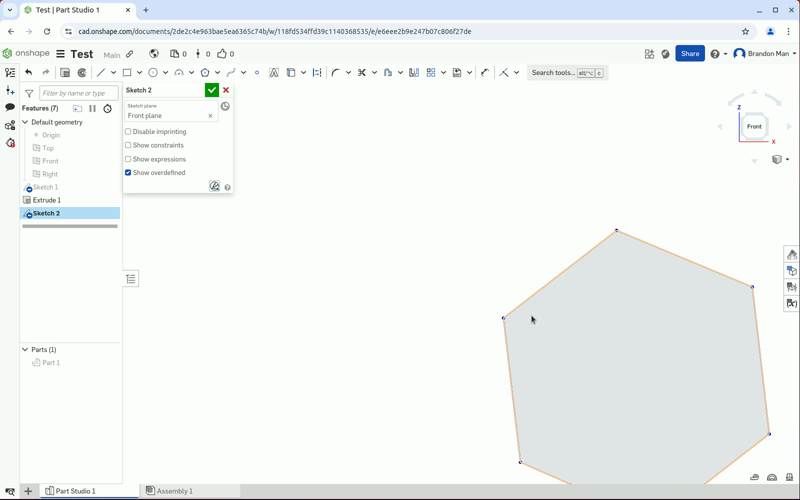
scroll(6)
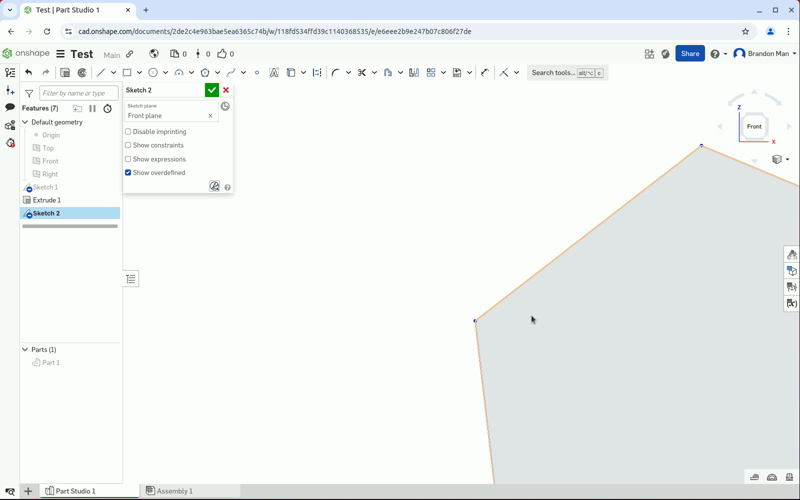
click(531, 315)
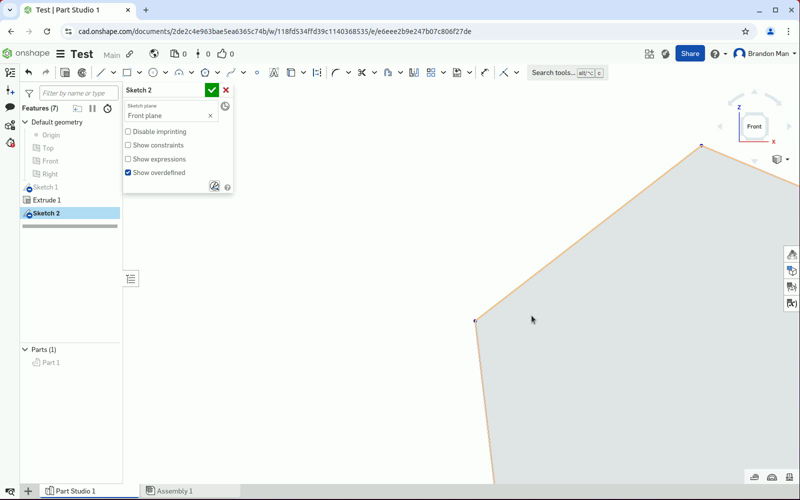
scroll(-6)
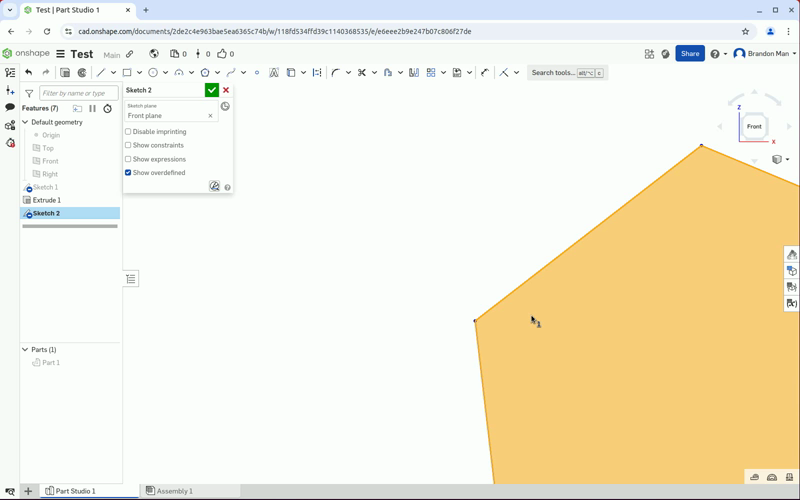
scroll(-6)
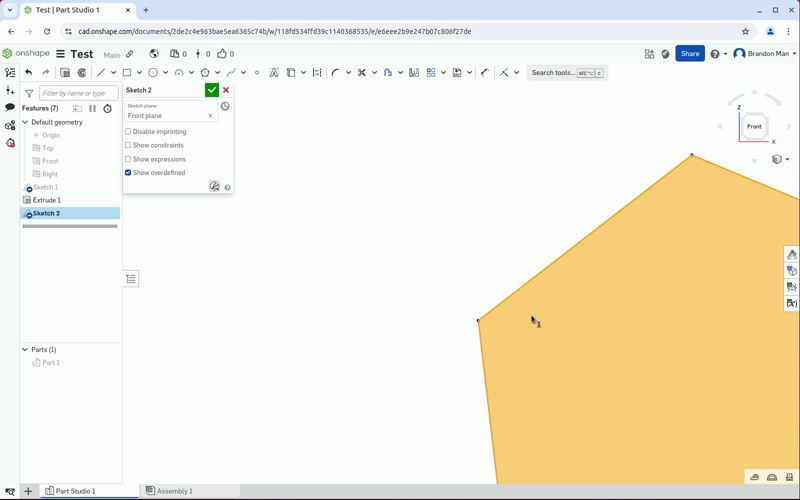
scroll(-6)
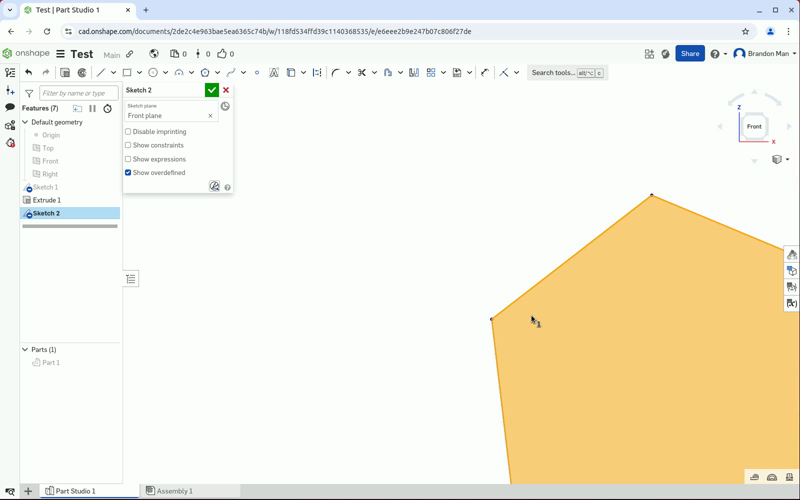
scroll(-6)
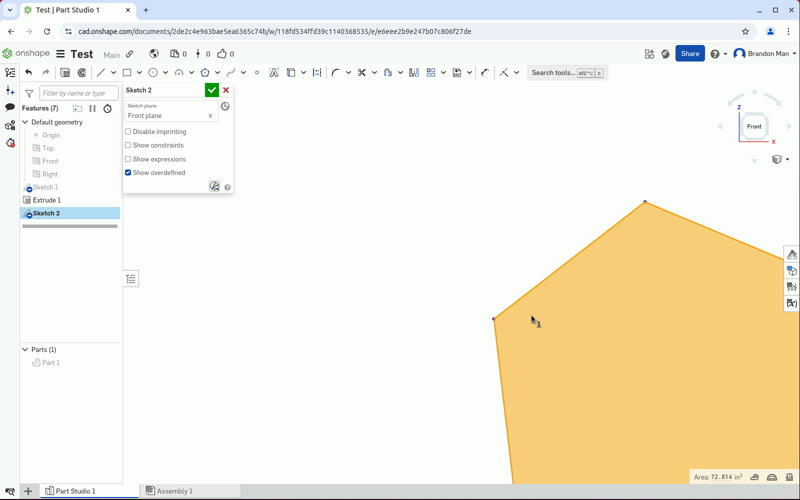
scroll(-6)
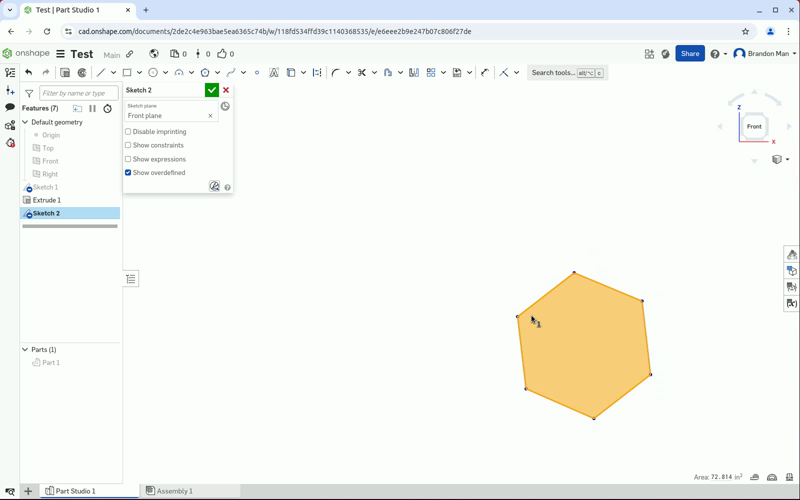
scroll(-6)
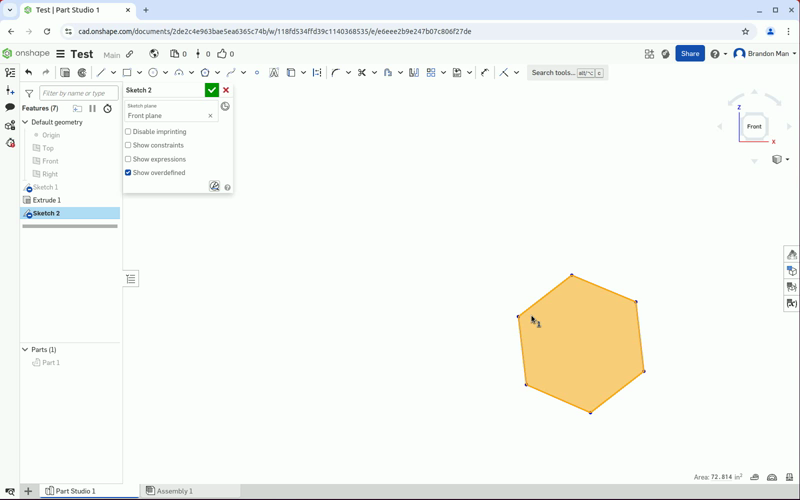
scroll(-6)
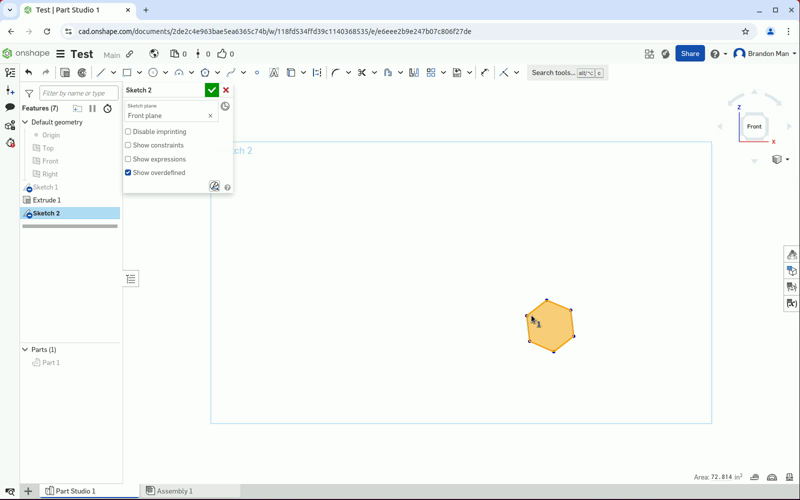
mouse_move(73, 352)
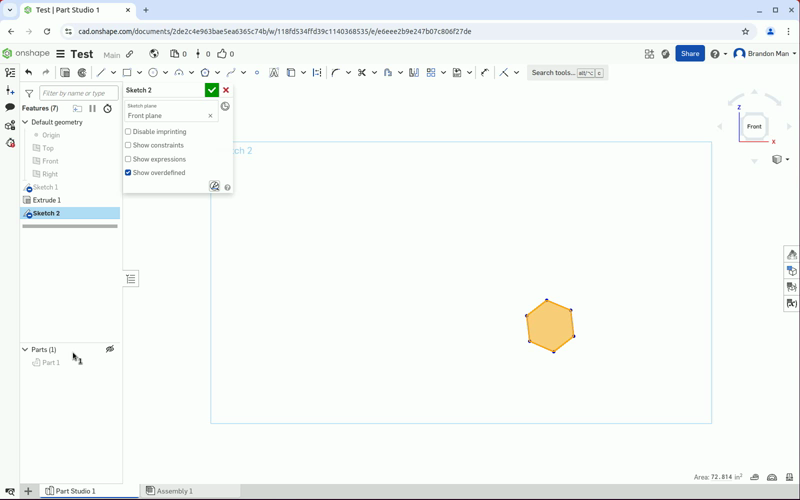
key(shift+y)
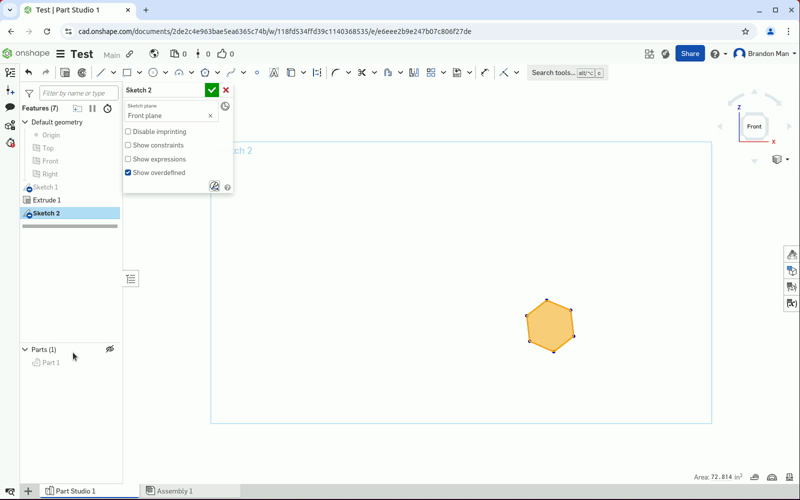
key(shift+e)
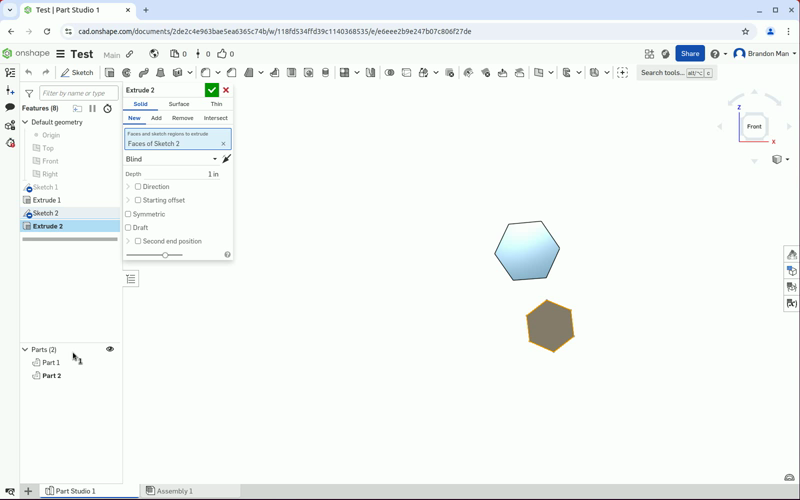
mouse_move(143, 106)
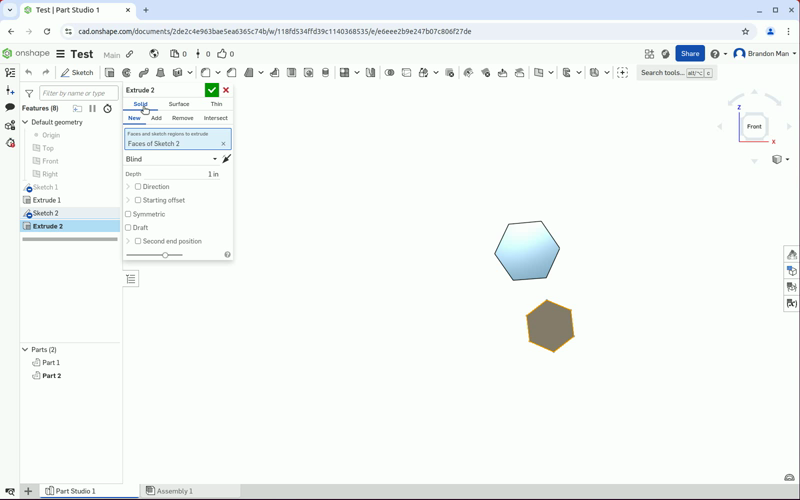
click(143, 106)
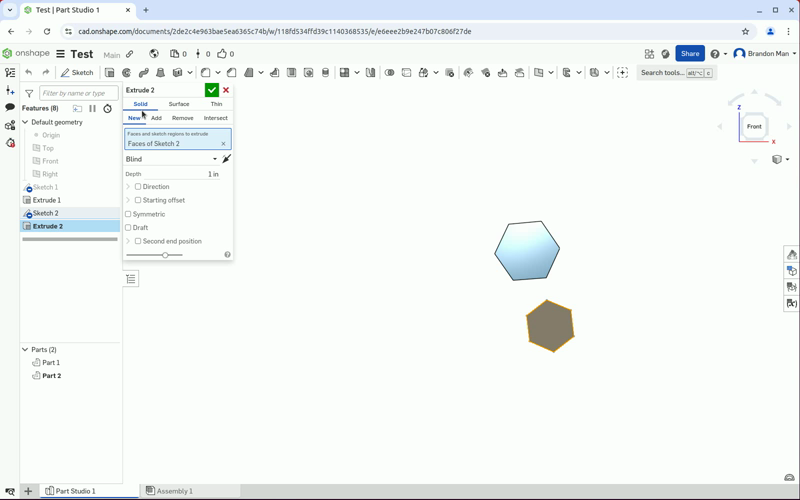
mouse_move(137, 120)
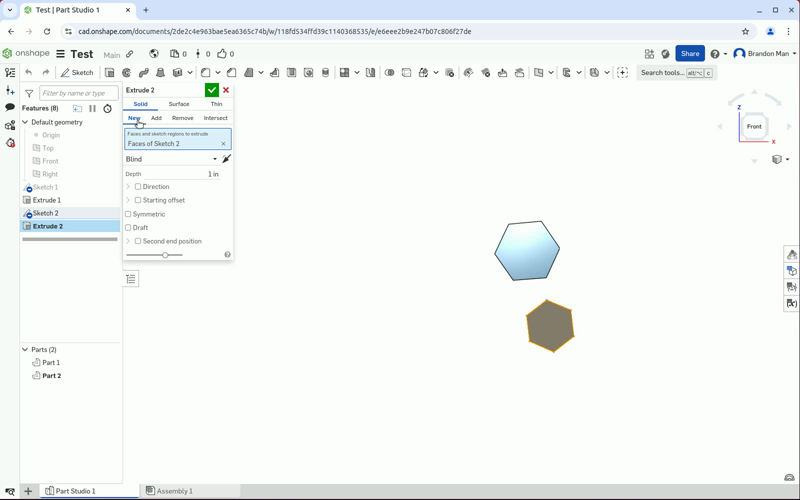
click(137, 120)
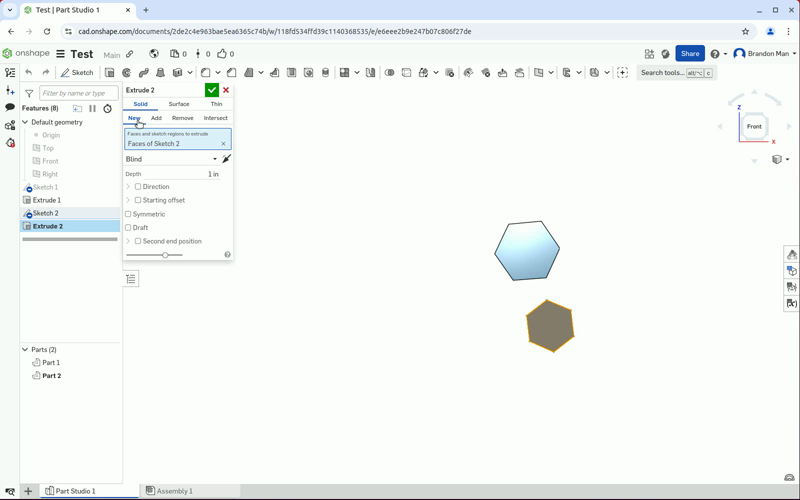
key(tab, 4)
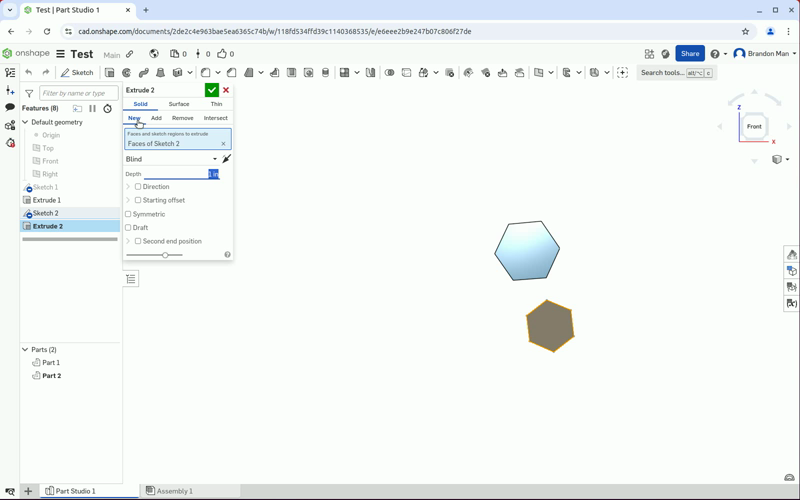
text(3.129)
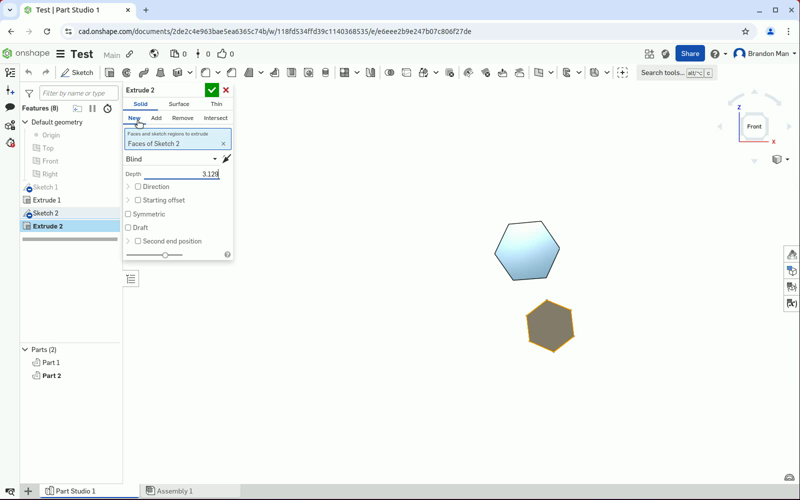
key(enter)
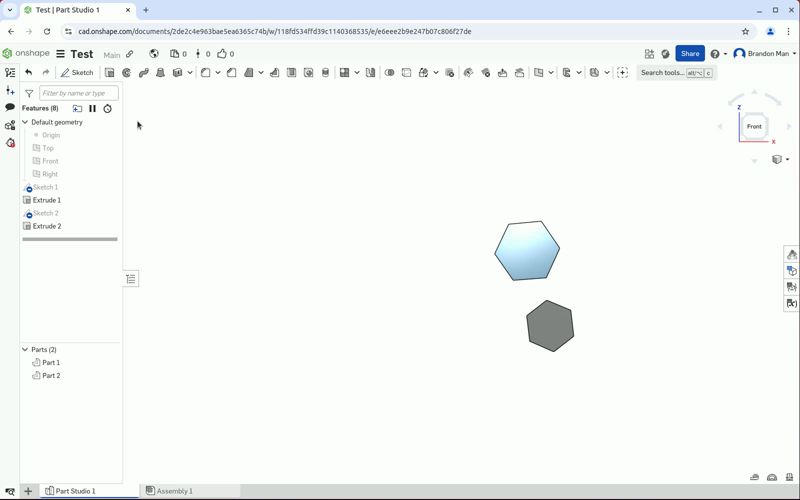
key(shift+h)
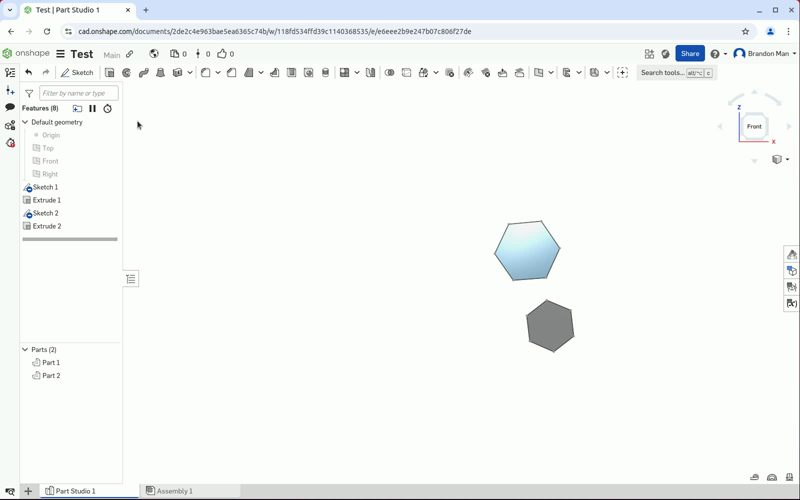
key(shift+h)
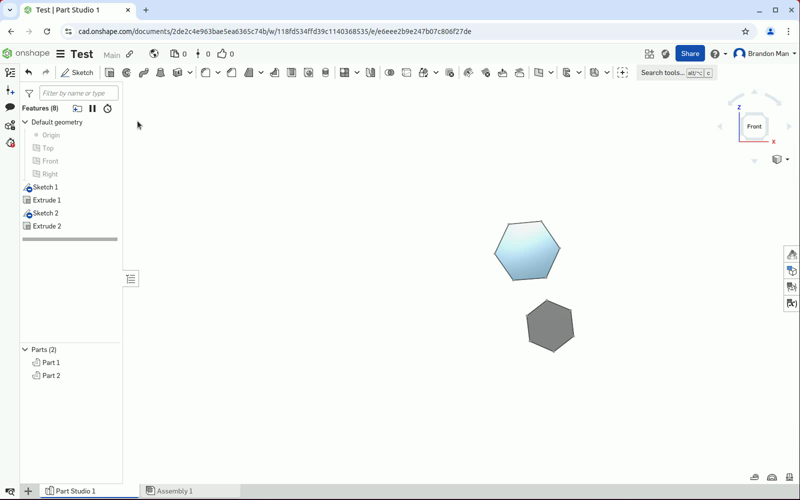
key(shift+7)
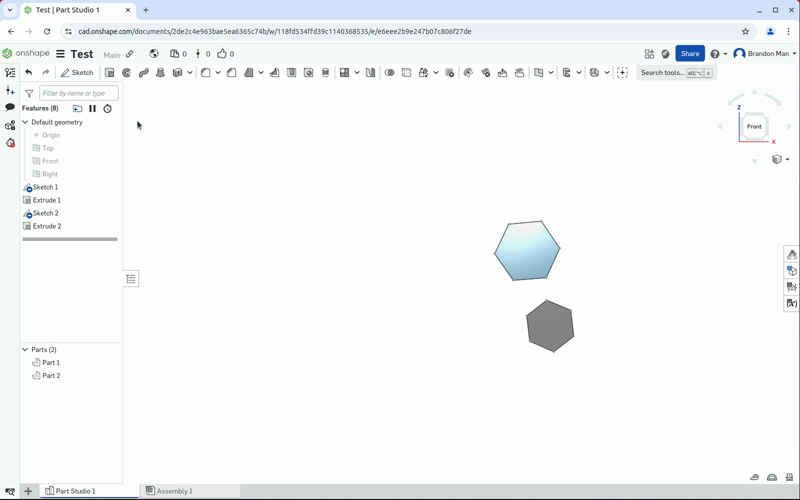
key(left, 2)
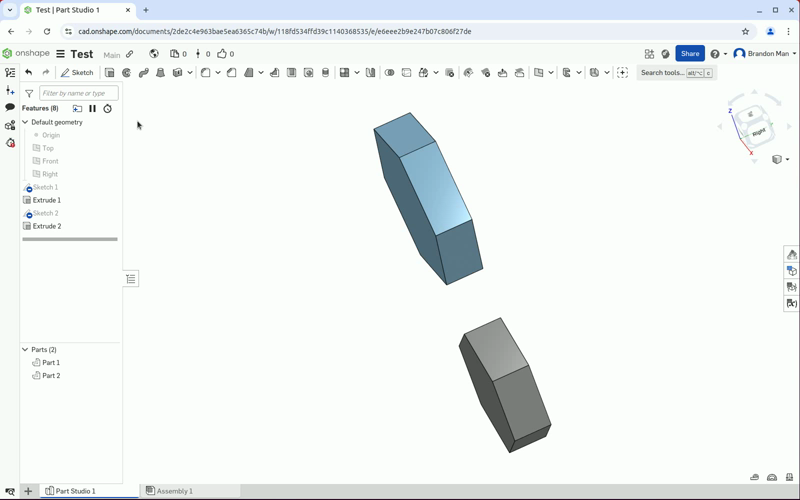
key(down, 2)
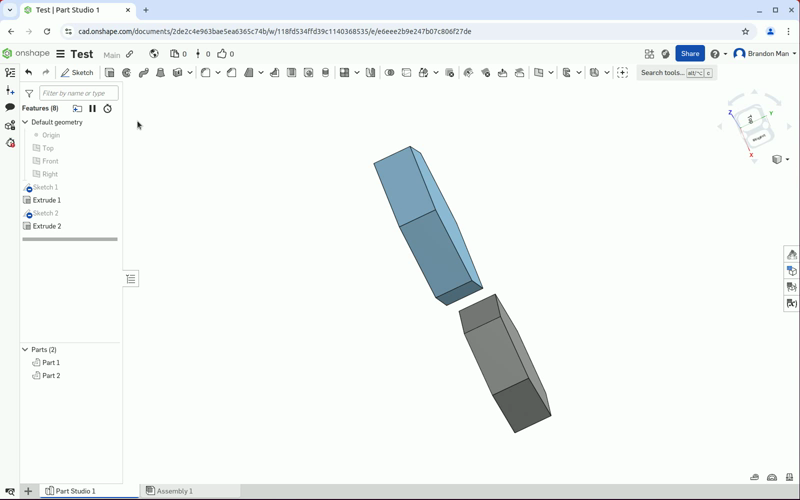
key(up, 2)
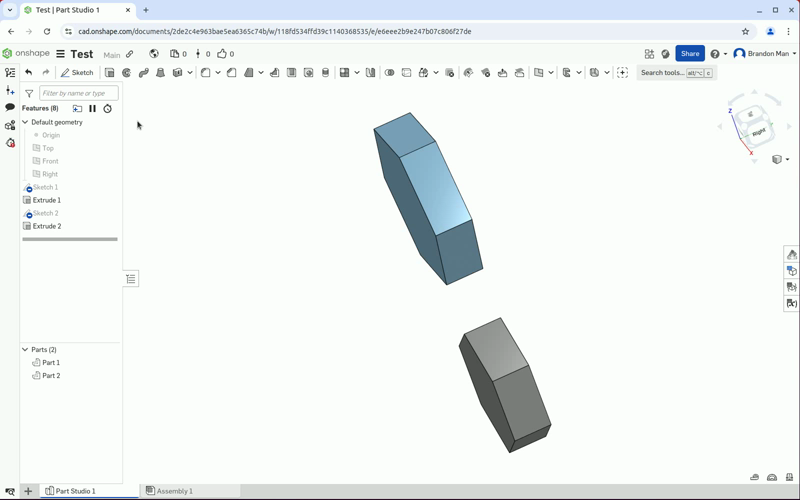
key(right, 2)
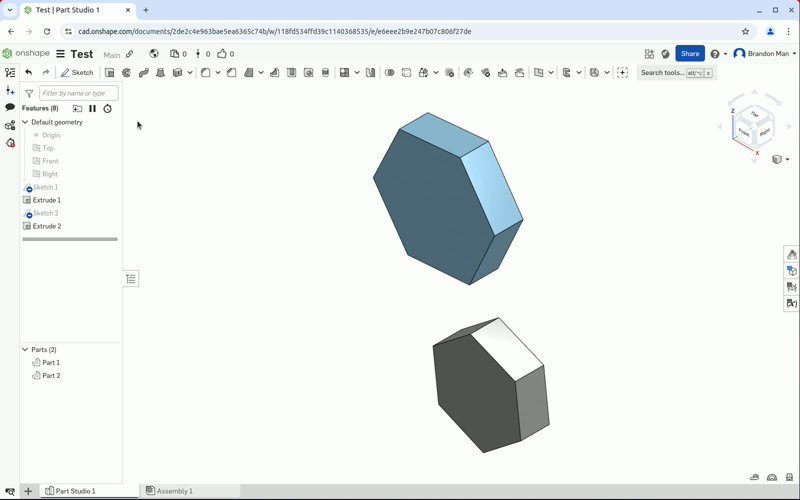
mouse_move(73, 189)
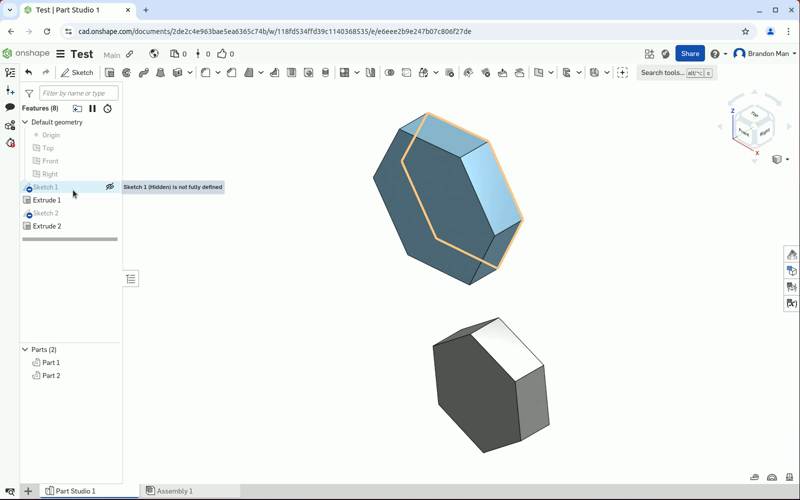
click(73, 189)